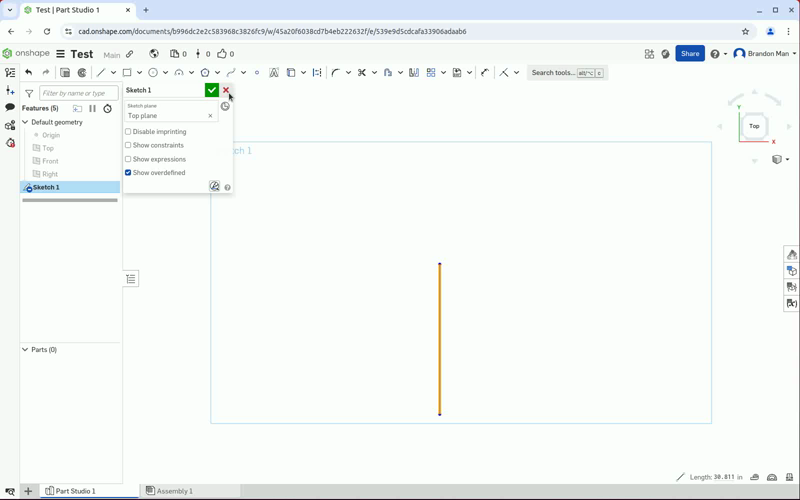
key(shift+h)
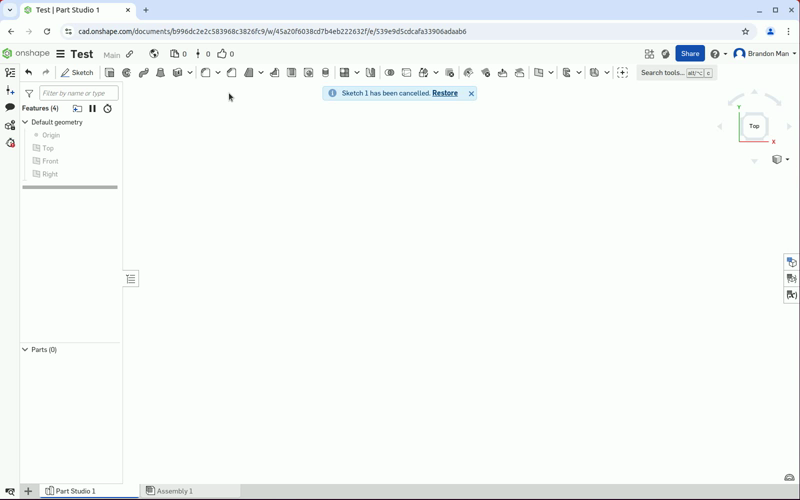
mouse_move(73, 352)
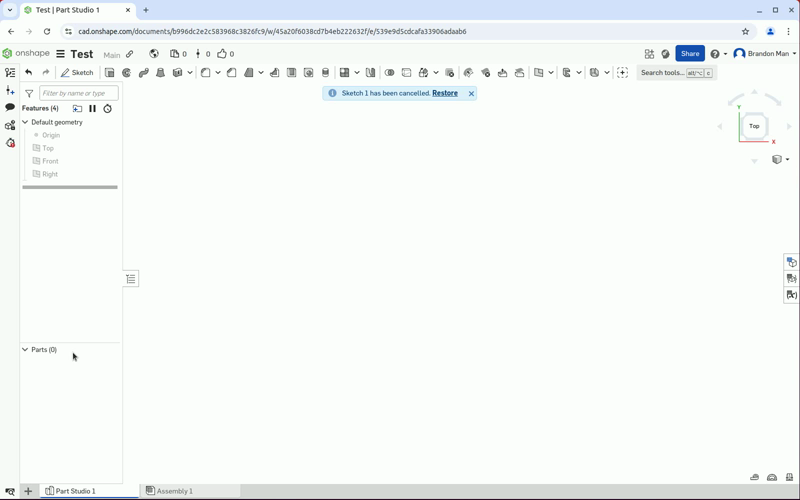
key(y)
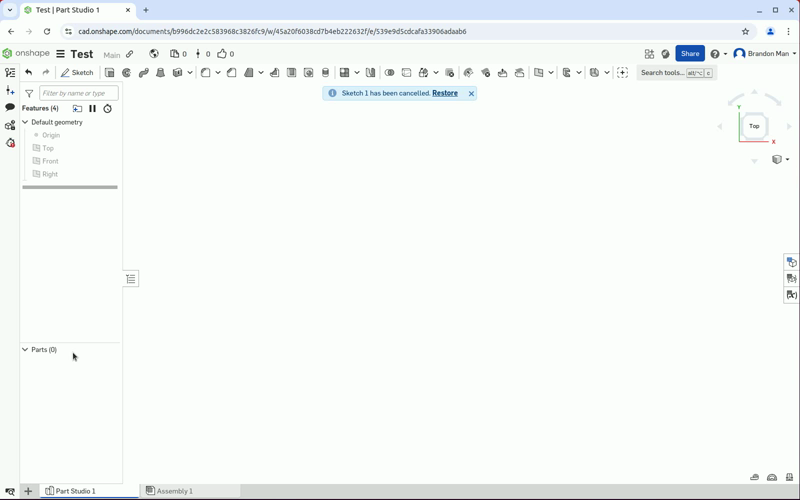
key(shift+p)
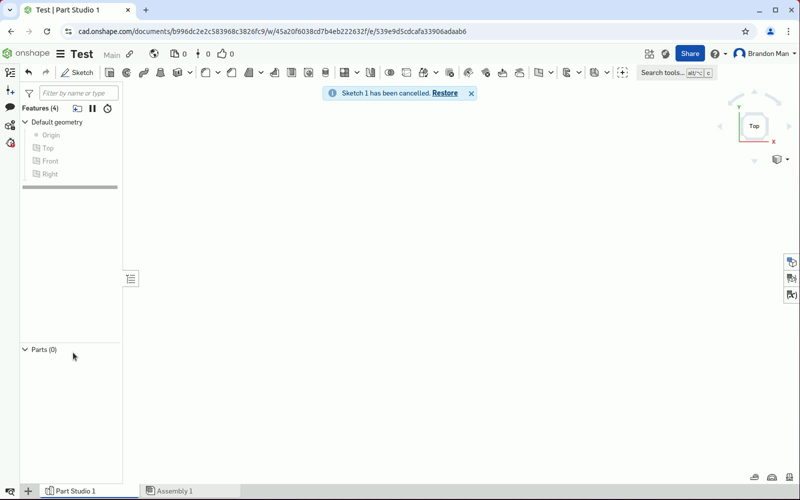
key(space)
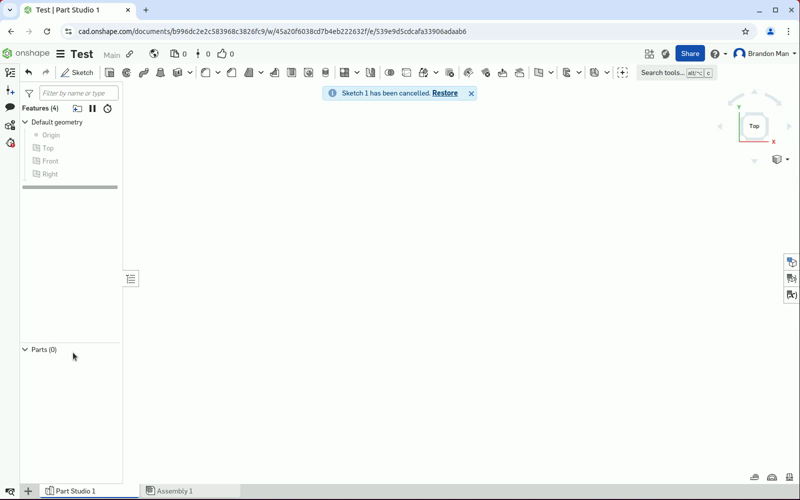
key_down(shift)
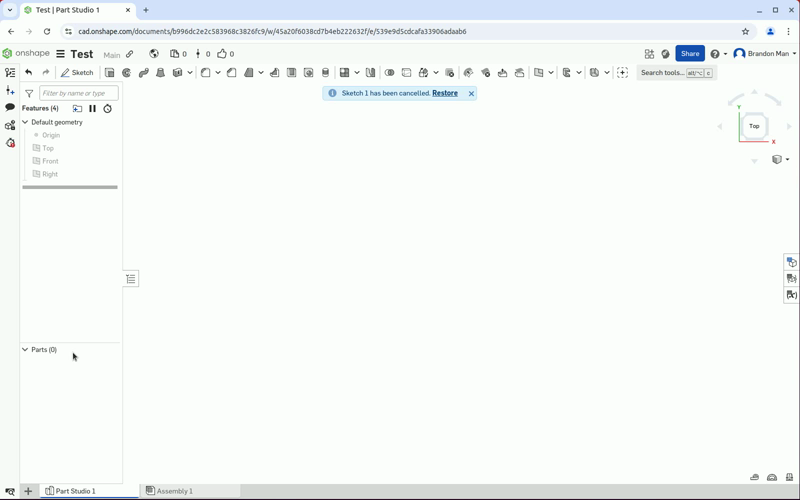
key(up)
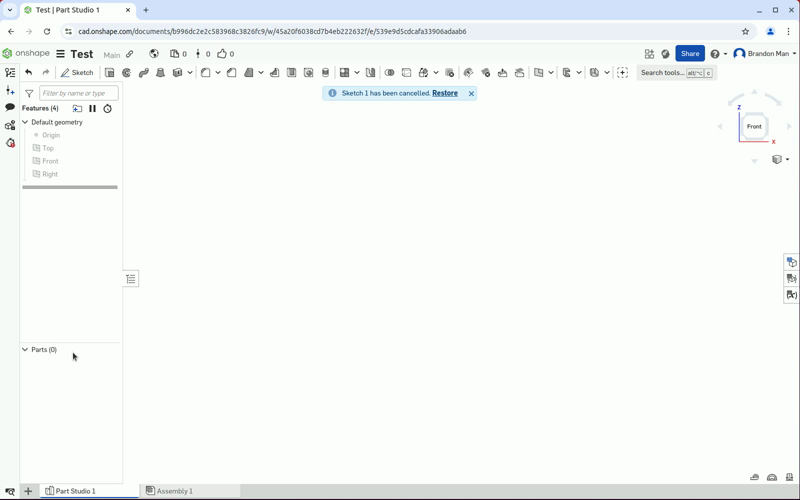
key_up(shift)
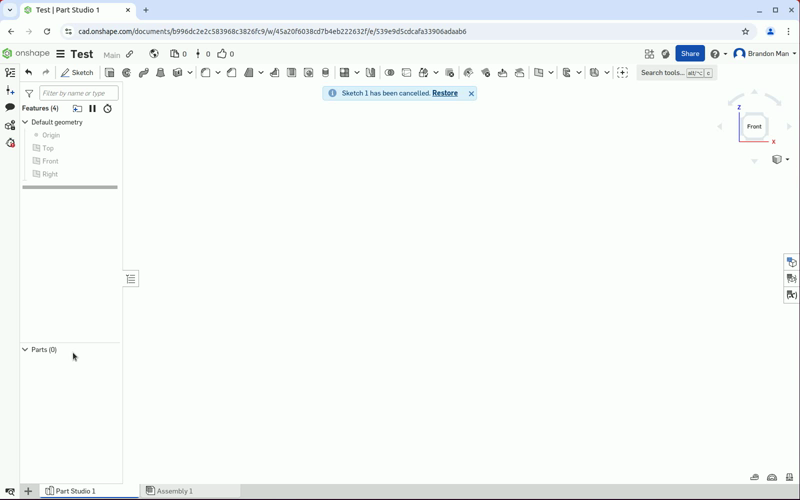
key(space)
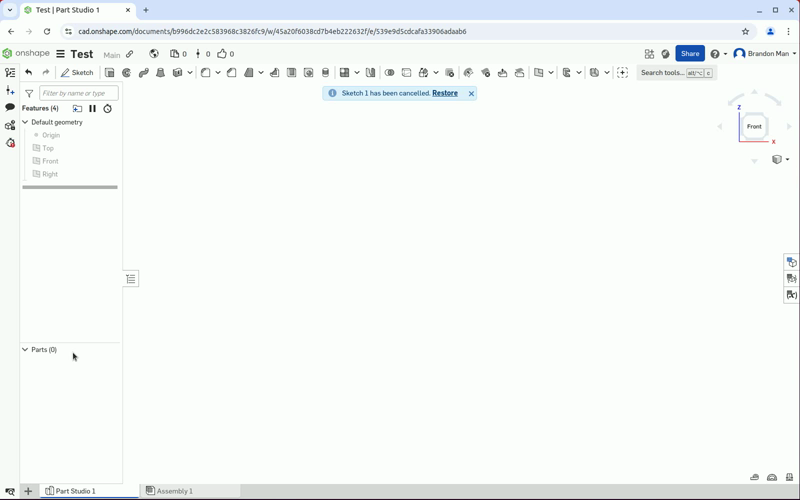
key_down(shift)
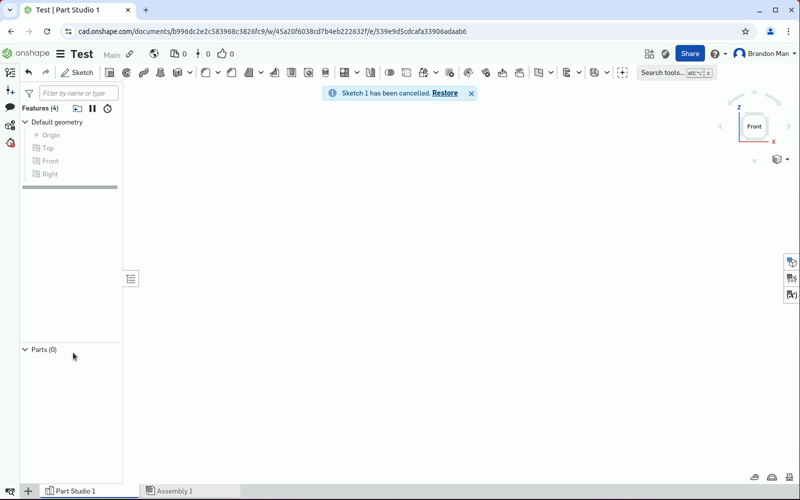
key(left)
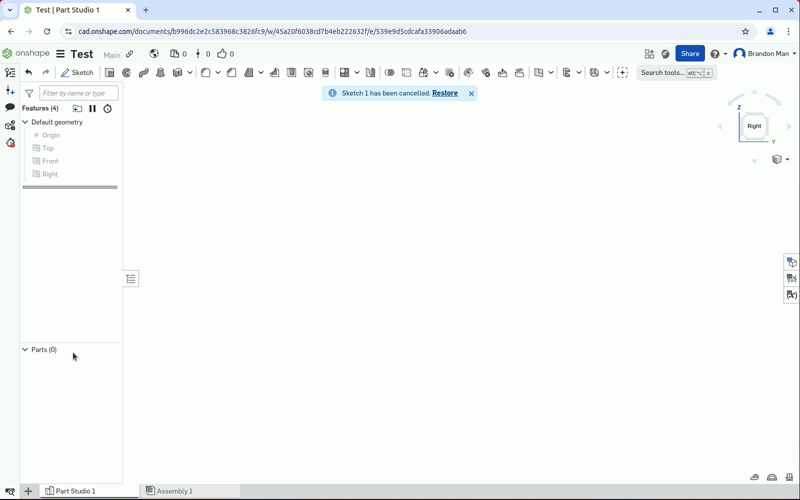
key_up(shift)
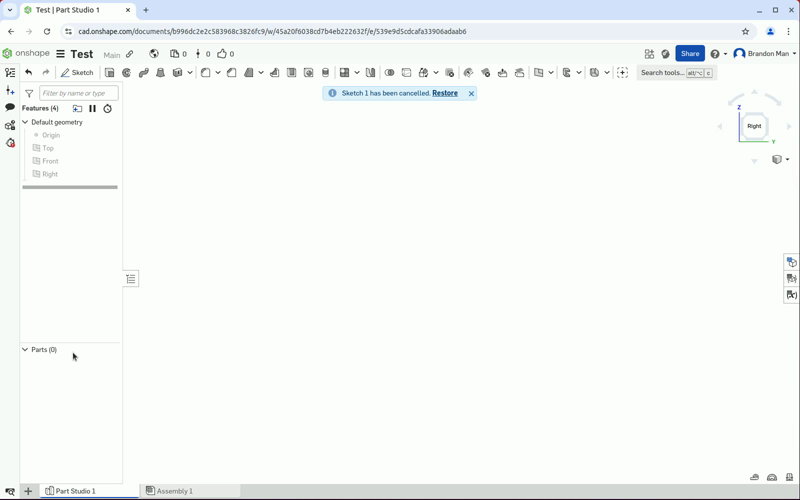
mouse_move(73, 352)
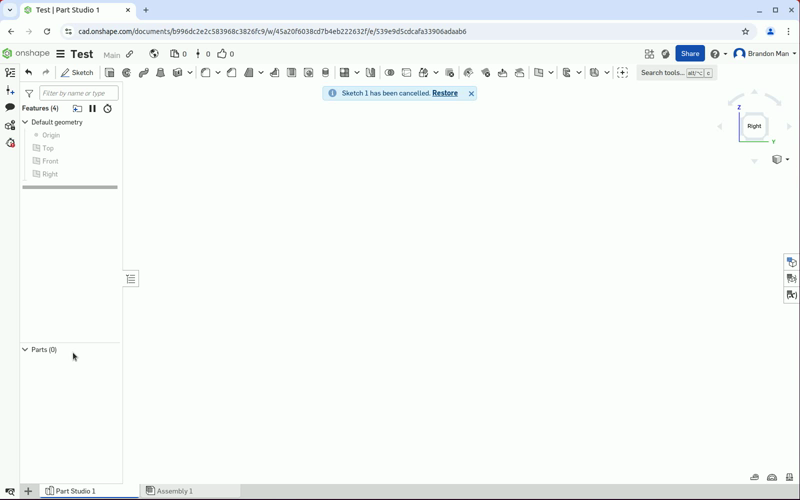
key(shift+y)
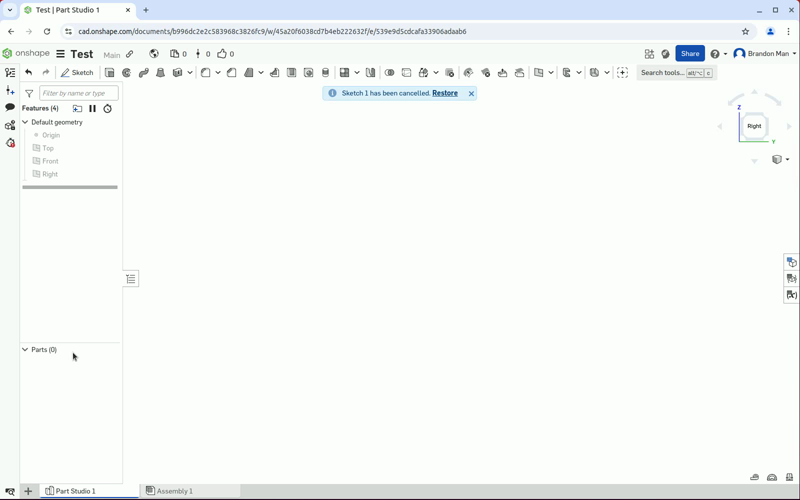
key(shift+s)
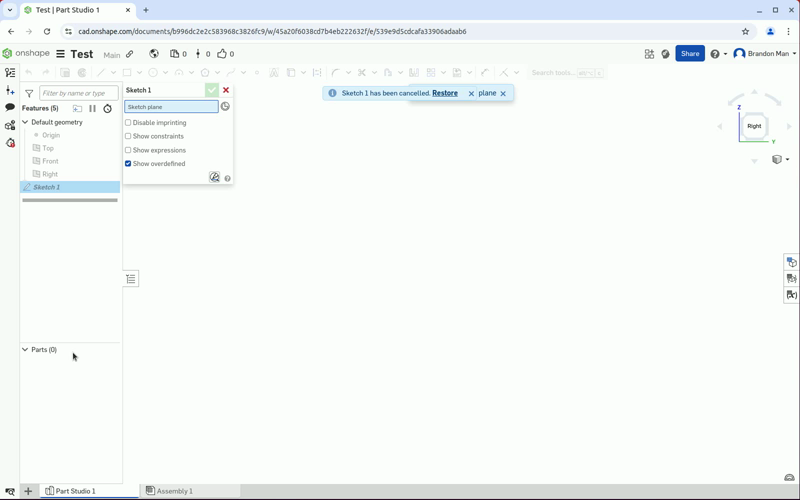
mouse_move(73, 176)
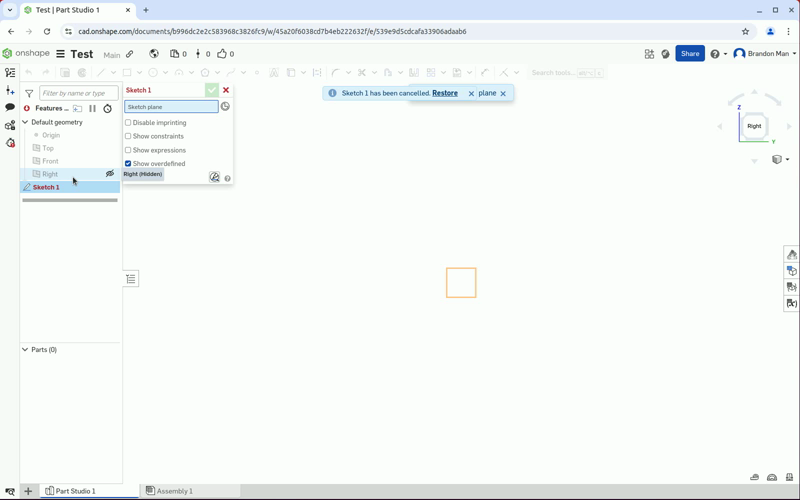
click(73, 176)
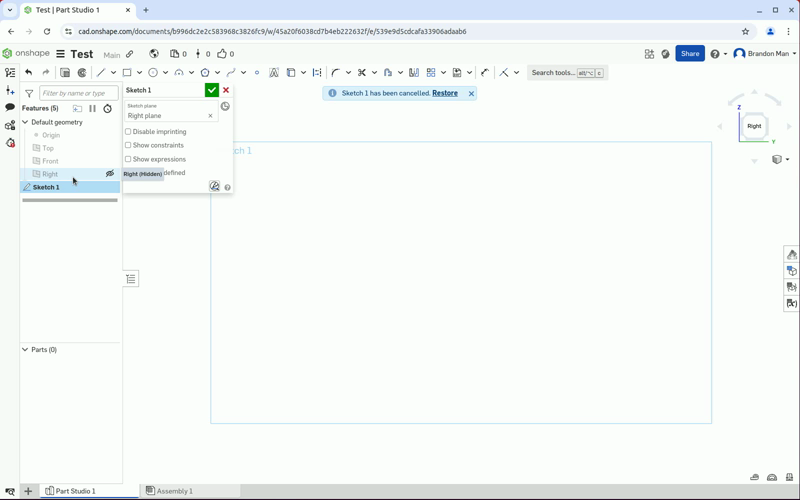
mouse_move(73, 352)
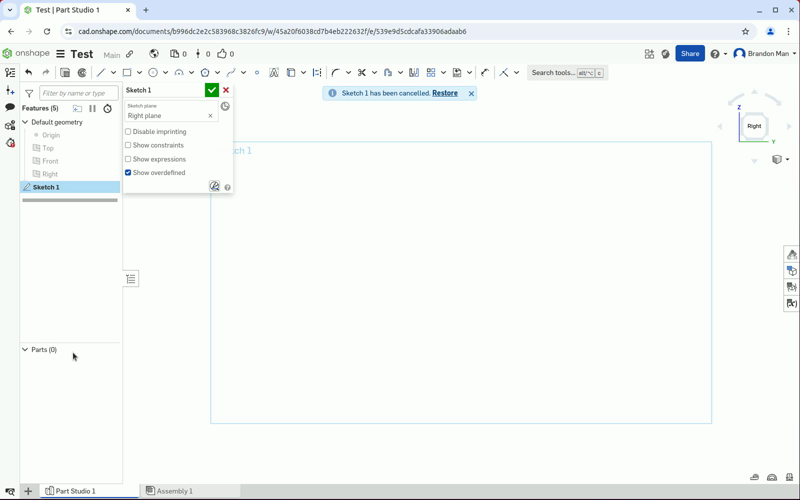
key(y)
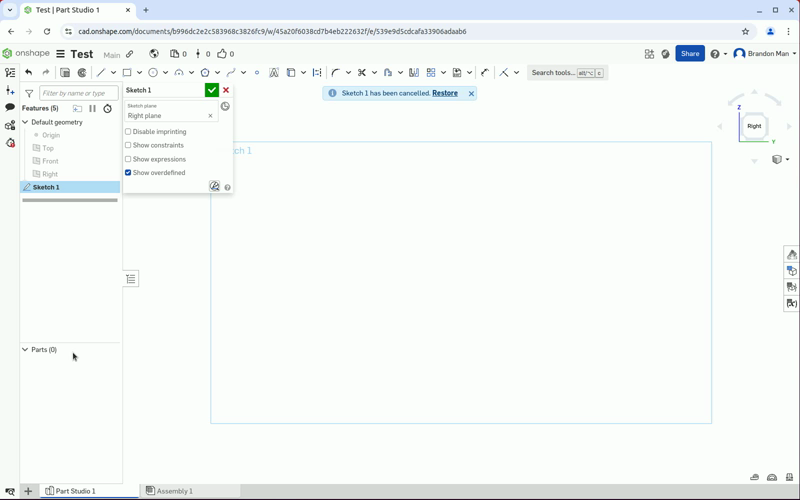
key(c)
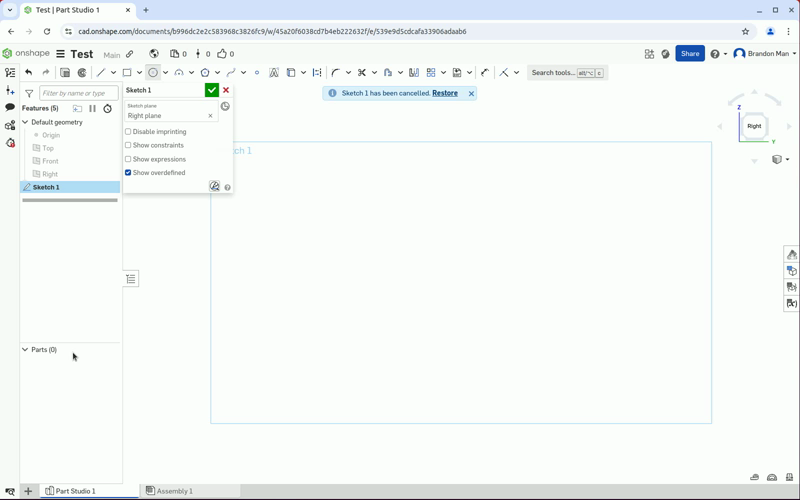
key_down(shift)
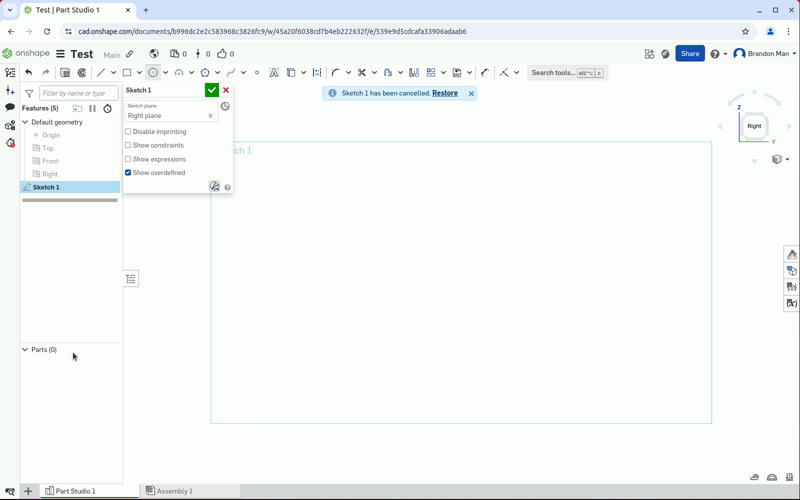
mouse_move(461, 282)
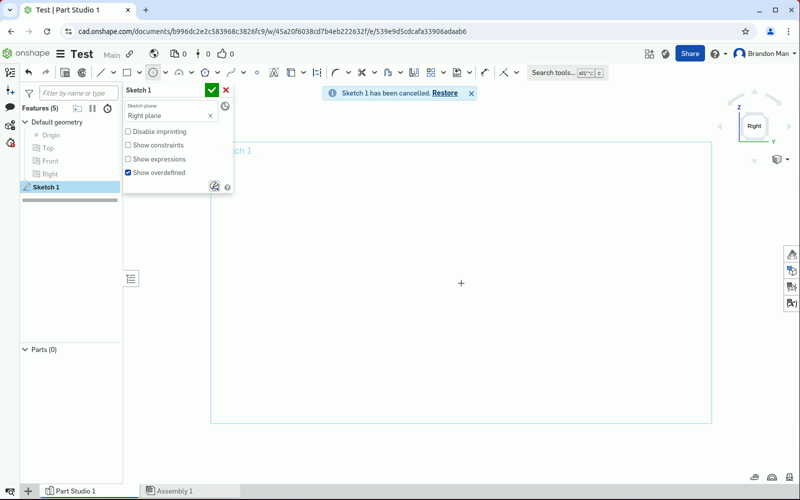
click(461, 282)
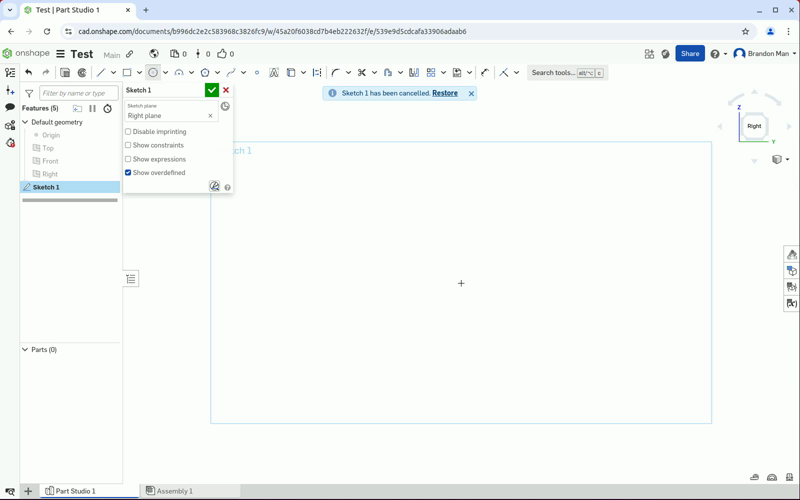
key_up(shift)
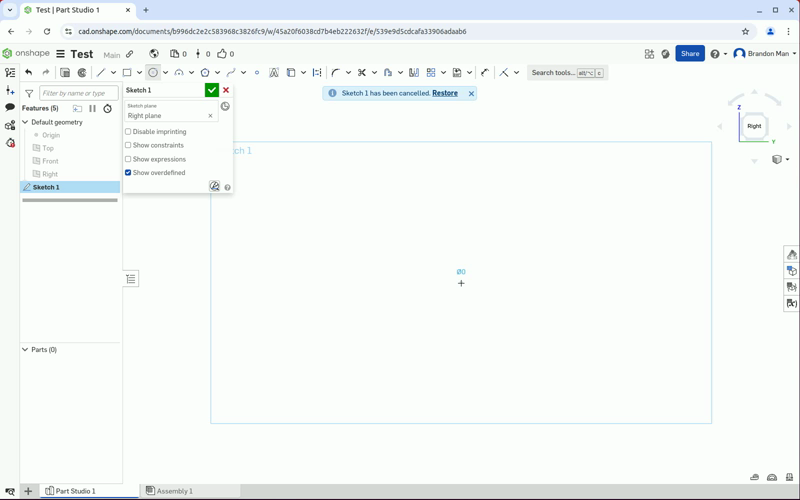
mouse_move(574, 282)
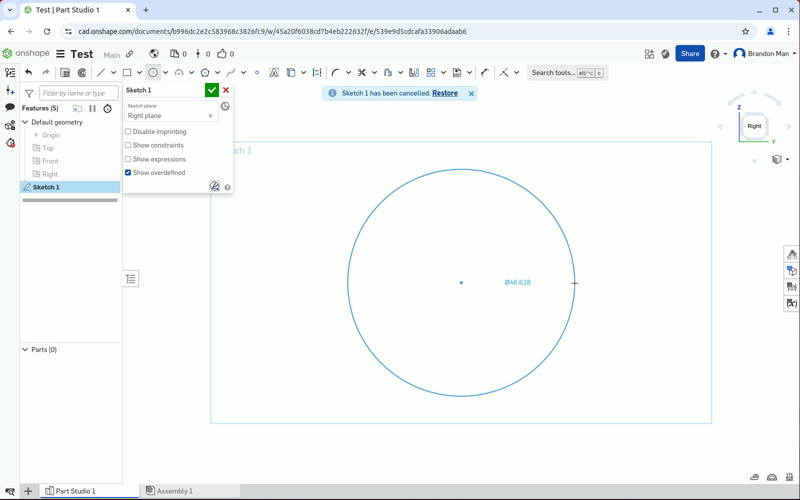
click(574, 282)
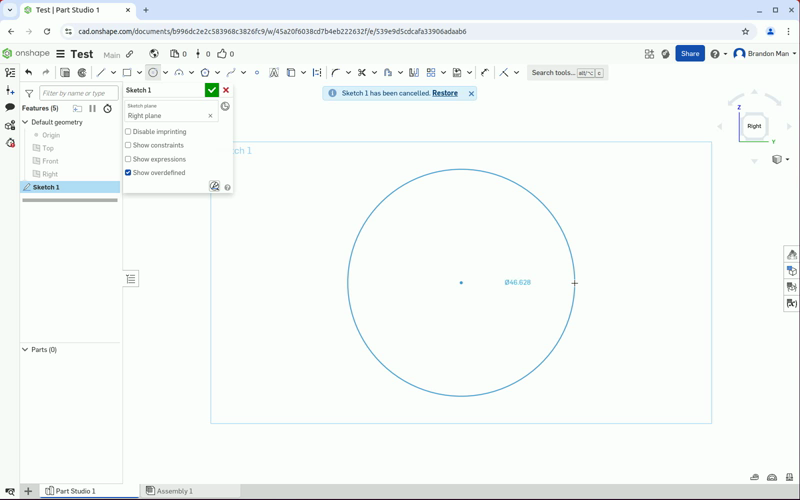
key(esc)
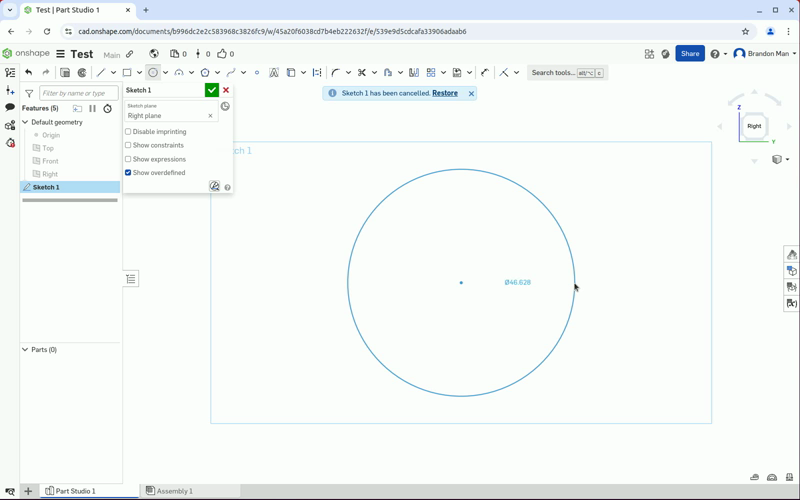
mouse_move(474, 293)
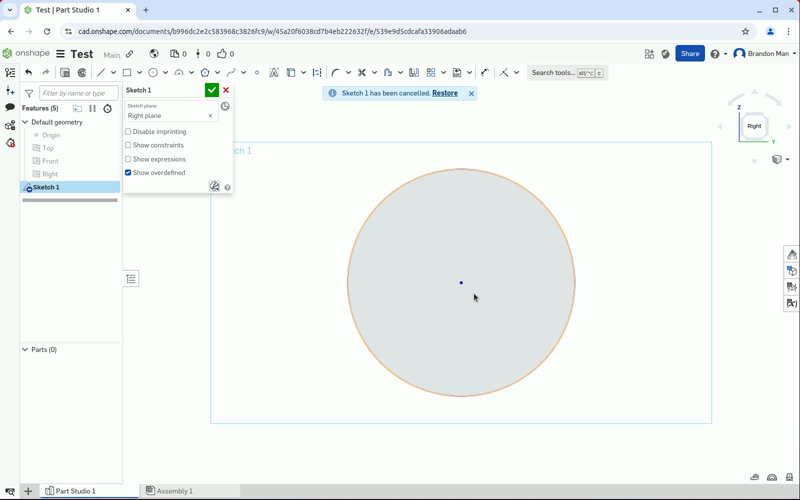
click(474, 293)
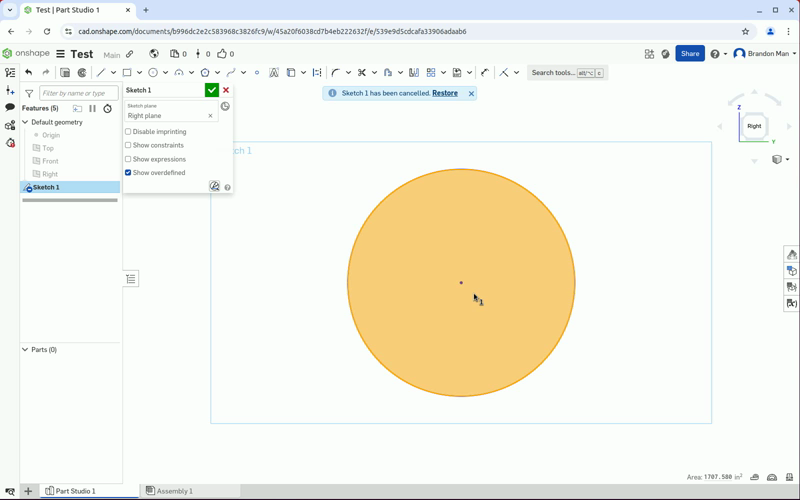
mouse_move(73, 352)
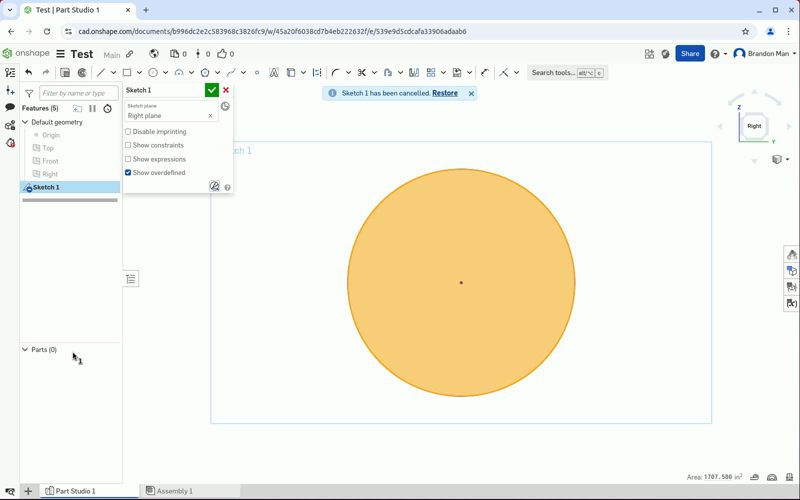
key(shift+y)
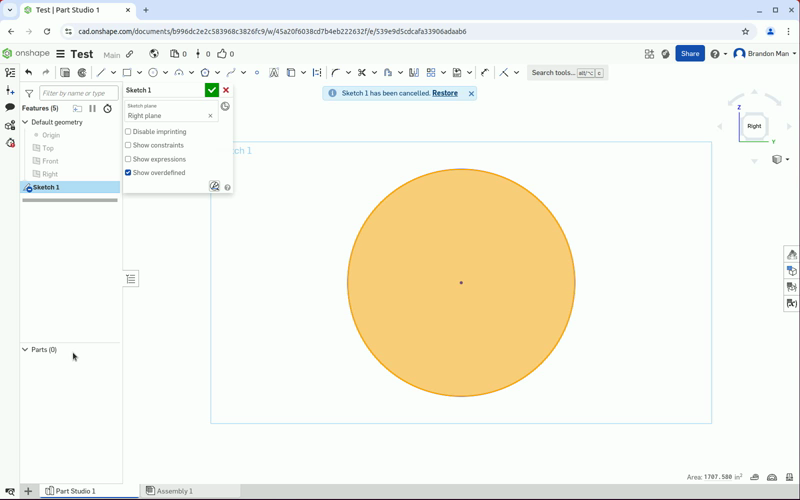
key(shift+e)
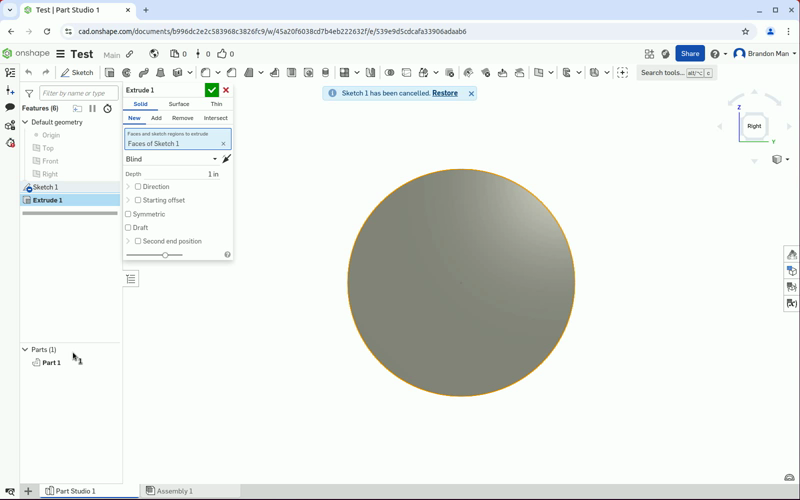
mouse_move(143, 106)
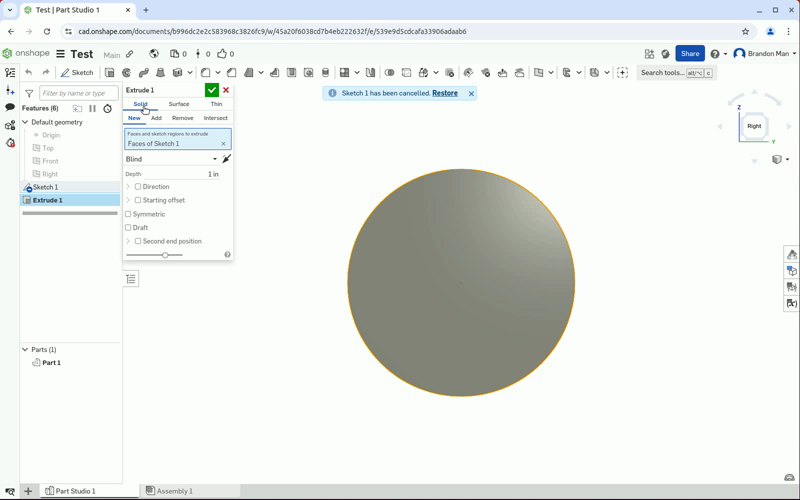
click(143, 106)
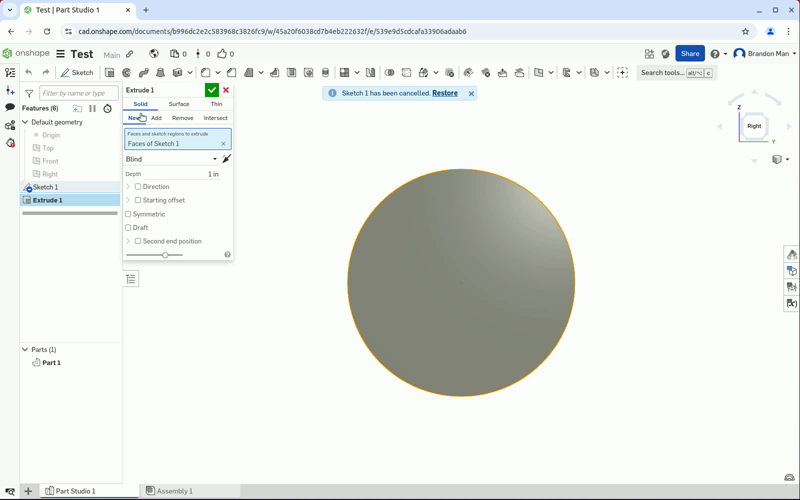
mouse_move(137, 120)
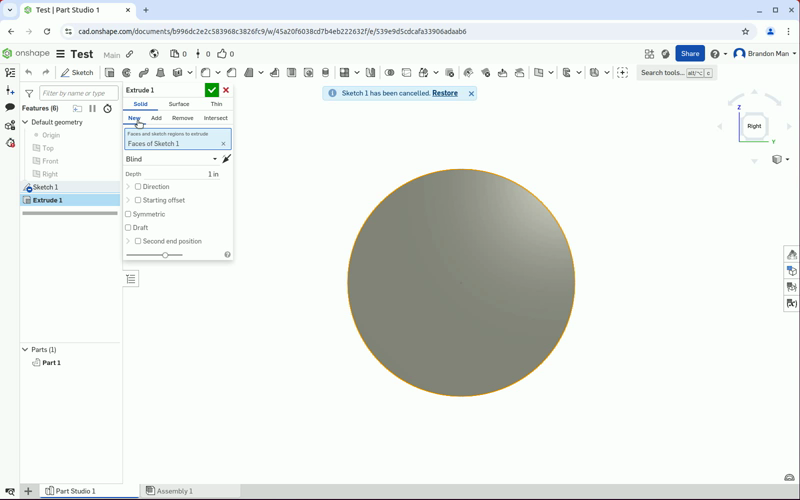
click(137, 120)
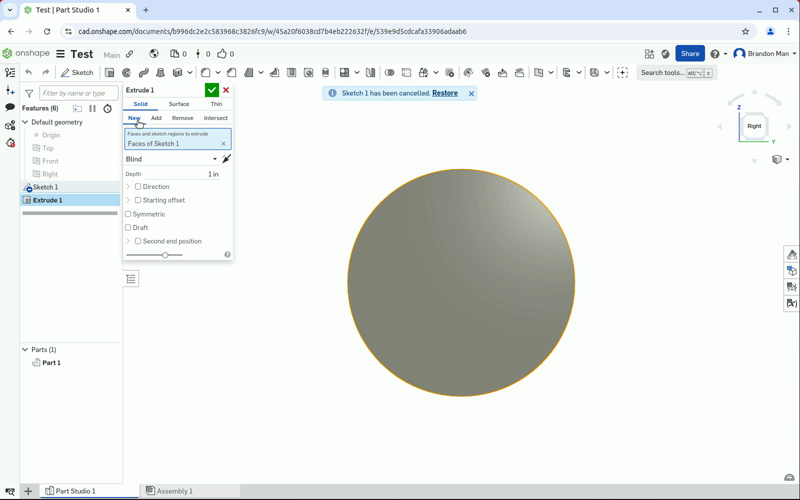
key(tab, 4)
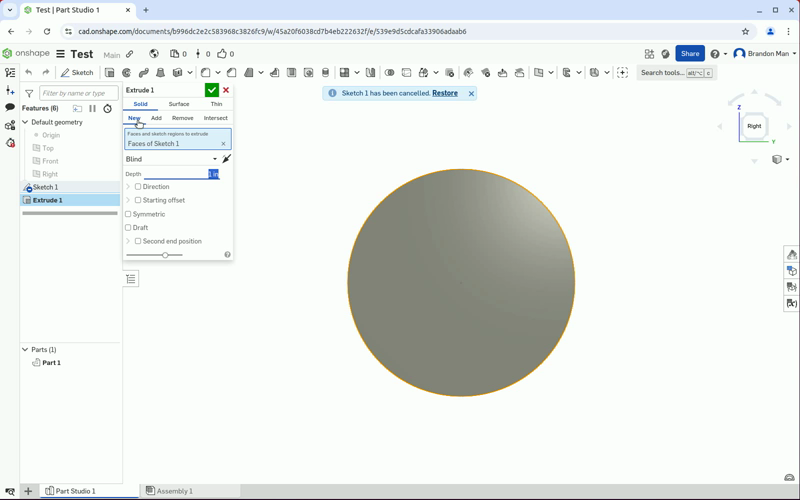
text(21.423)
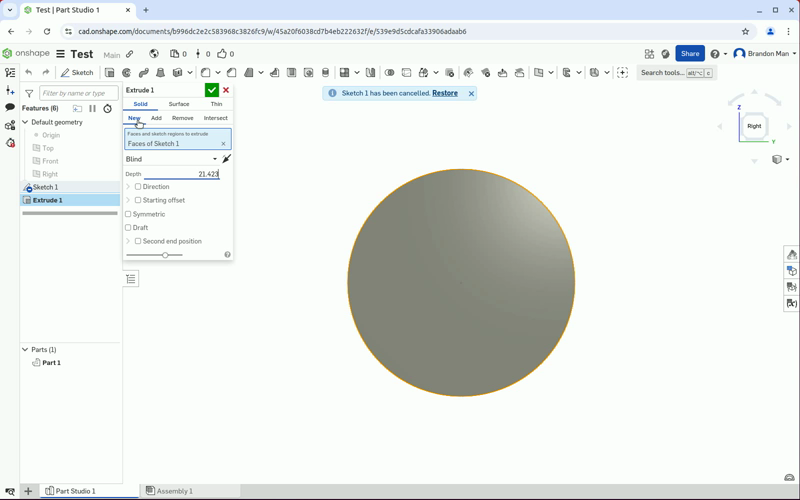
key(enter)
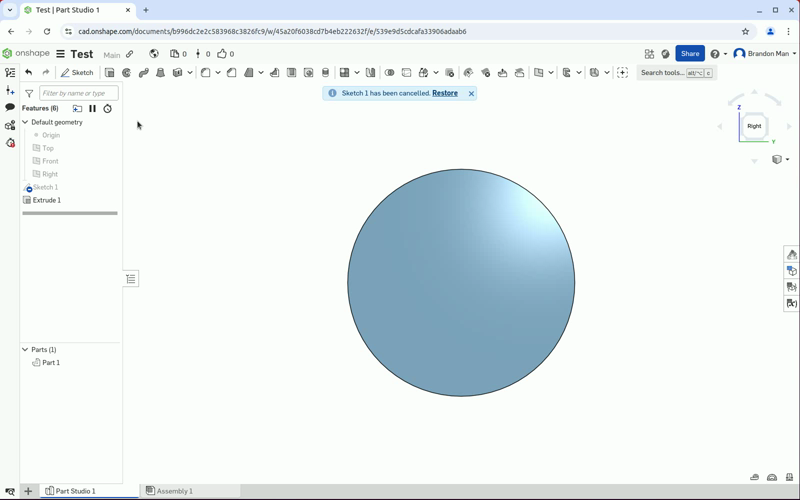
key(shift+h)
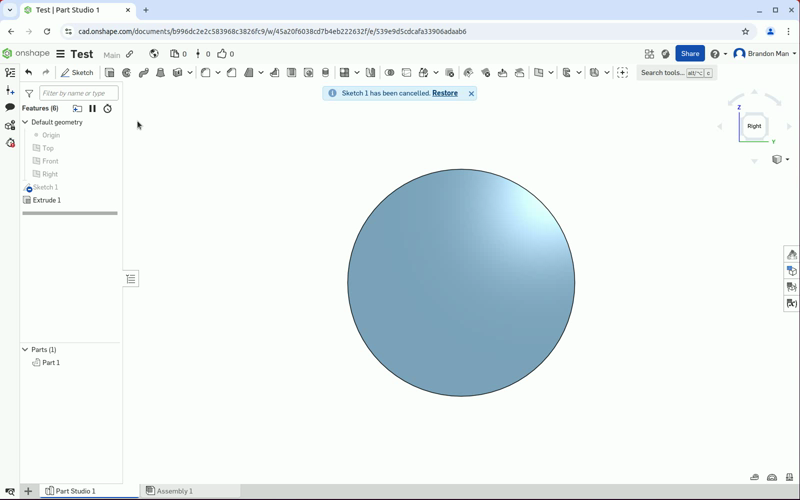
key(shift+h)
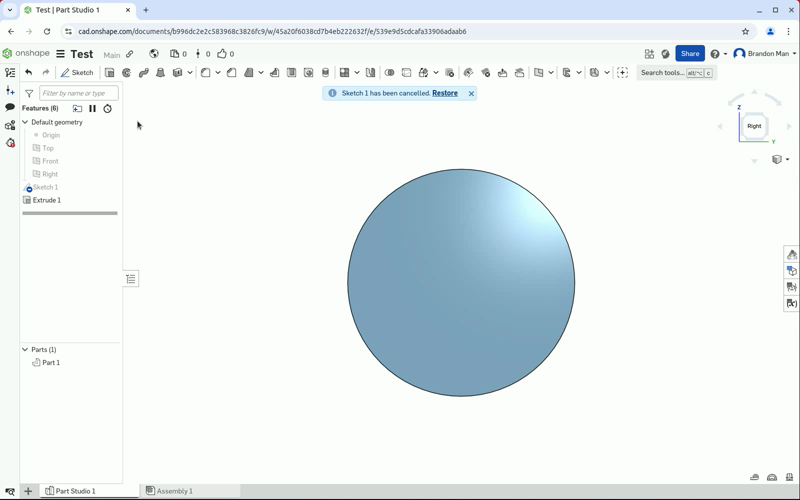
mouse_move(73, 189)
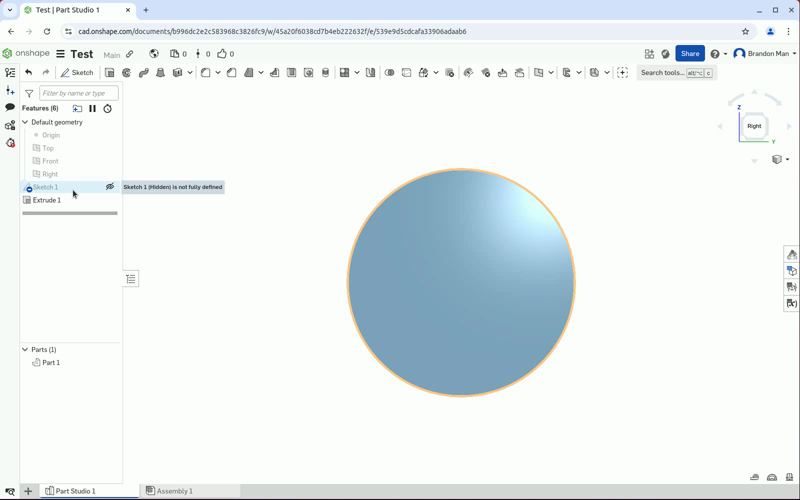
click(73, 189)
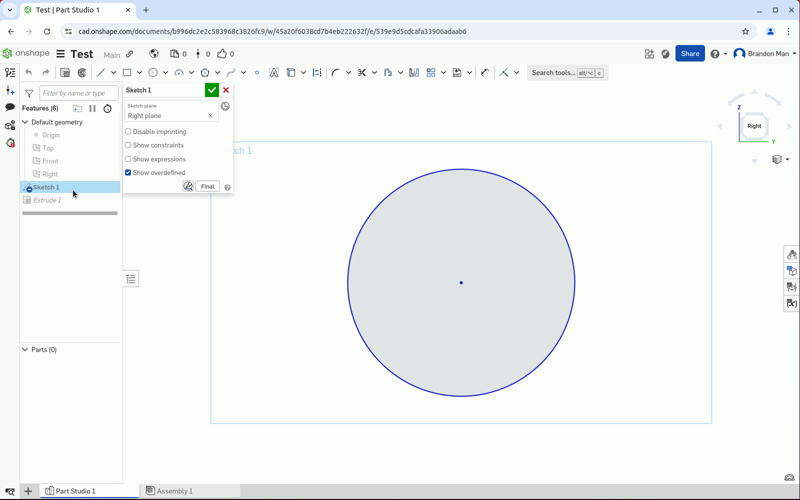
mouse_move(229, 92)
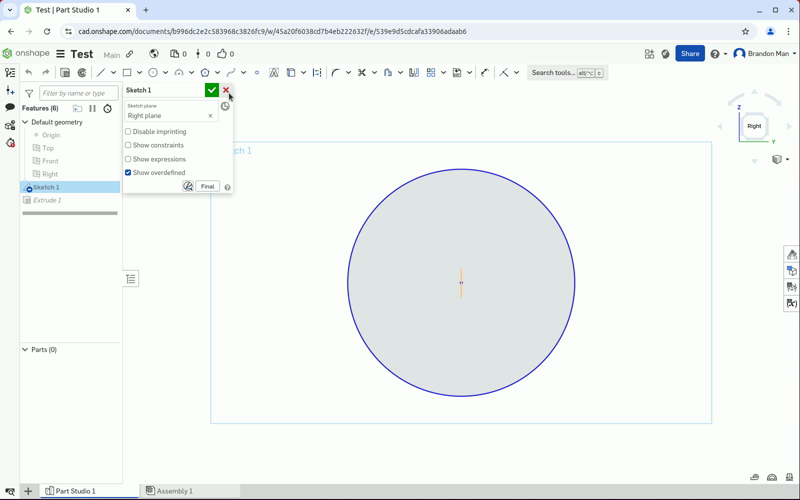
click(229, 92)
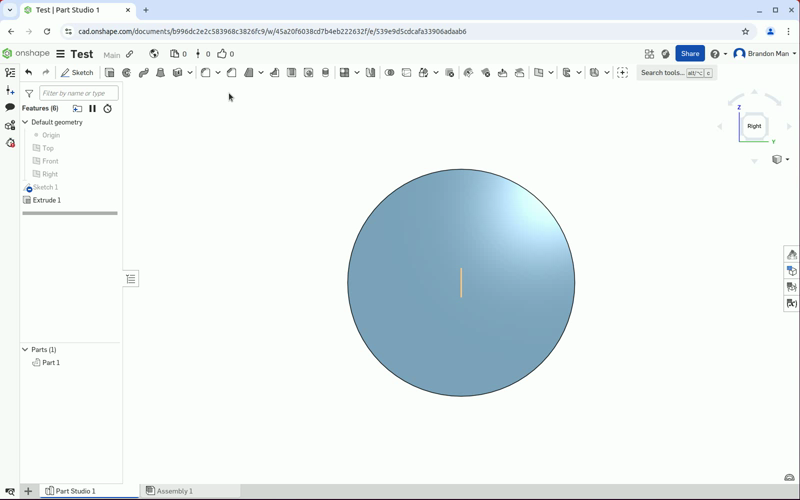
mouse_move(541, 75)
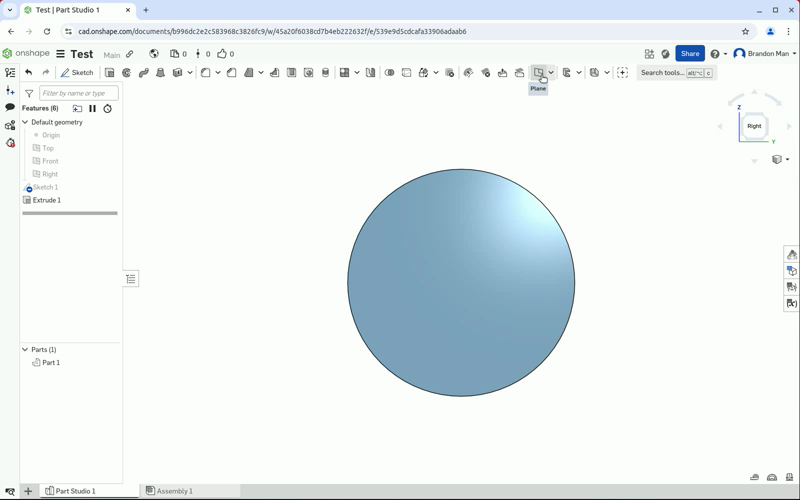
click(541, 75)
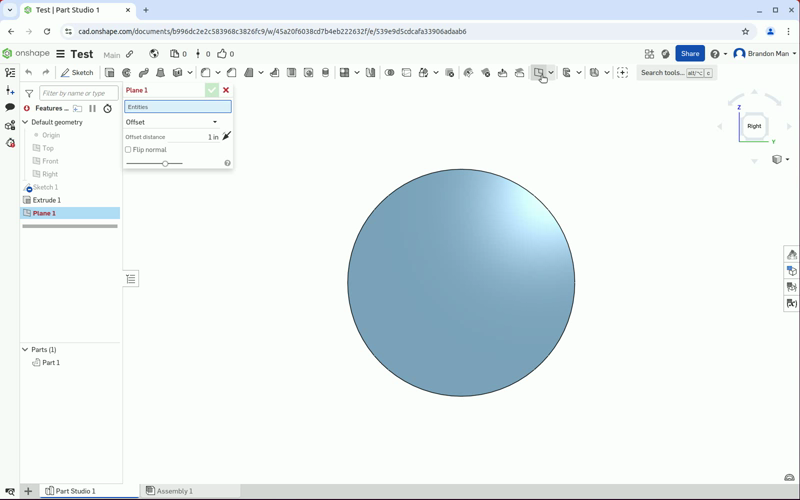
mouse_move(73, 176)
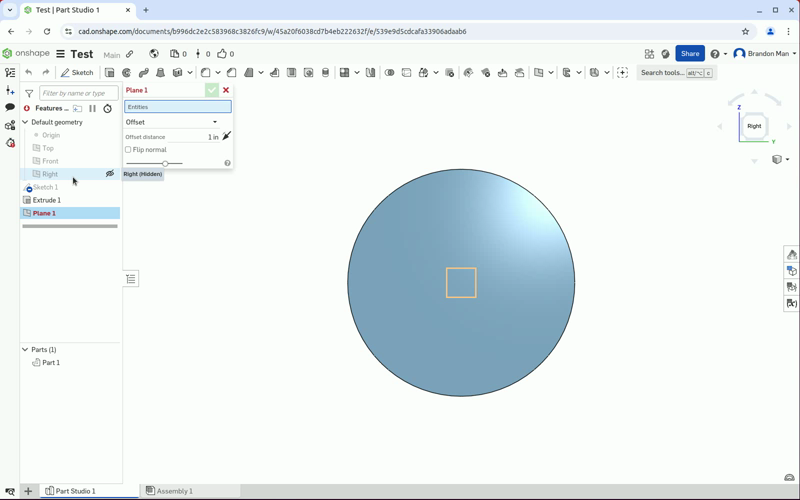
click(73, 176)
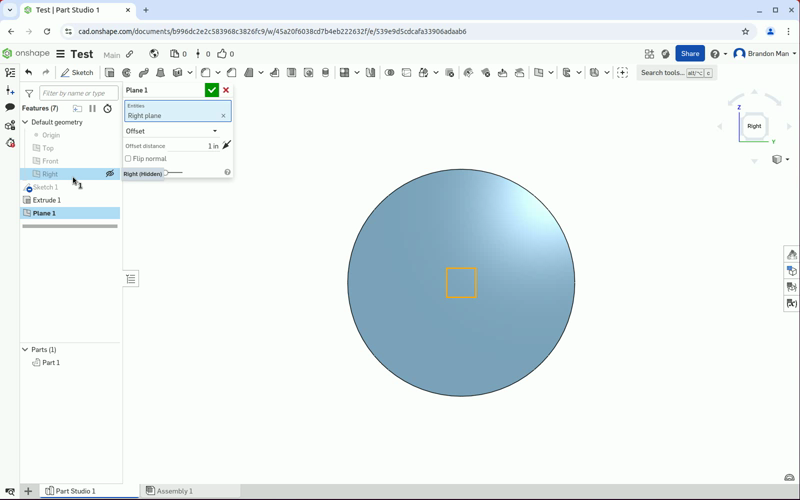
key(tab, 2)
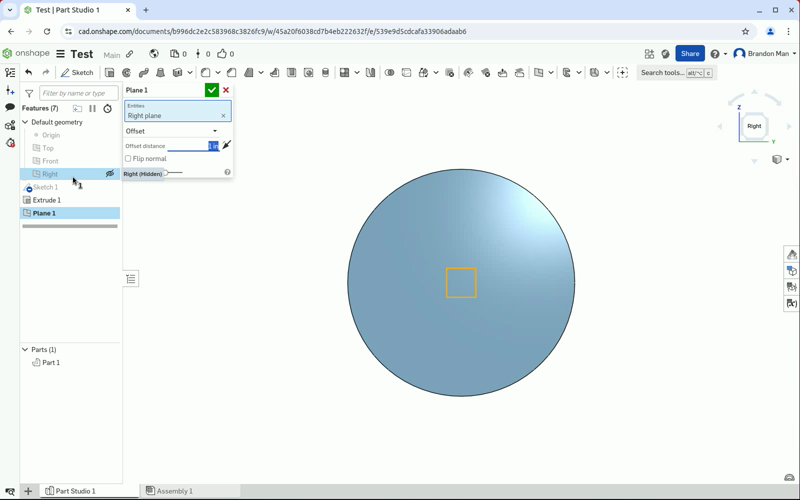
text(21.414)
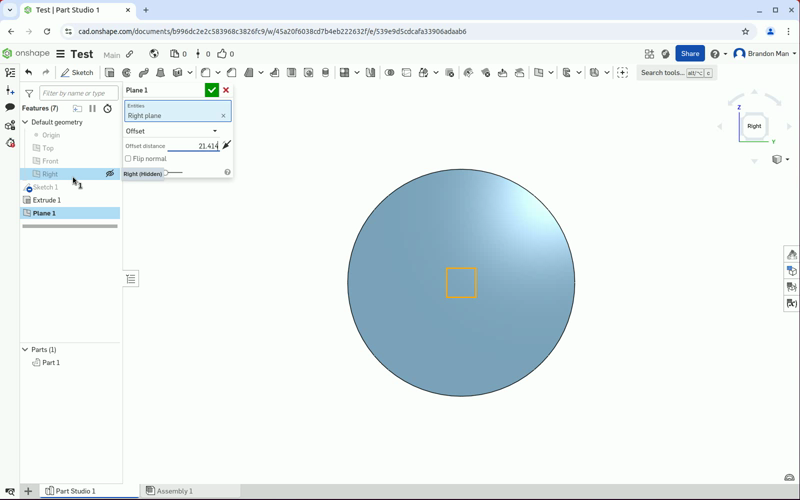
key(enter, 2)
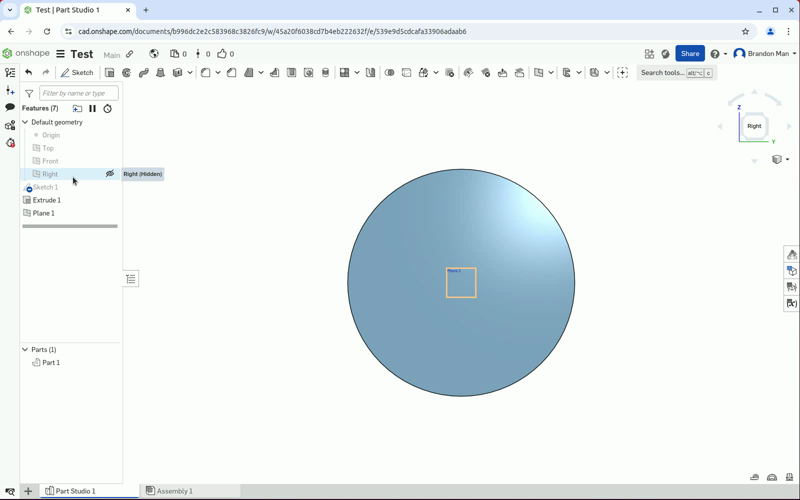
key(shift+s)
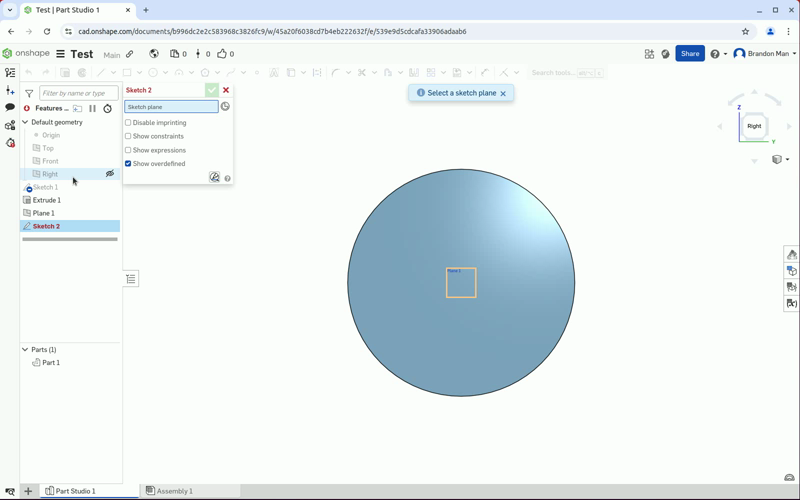
mouse_move(73, 215)
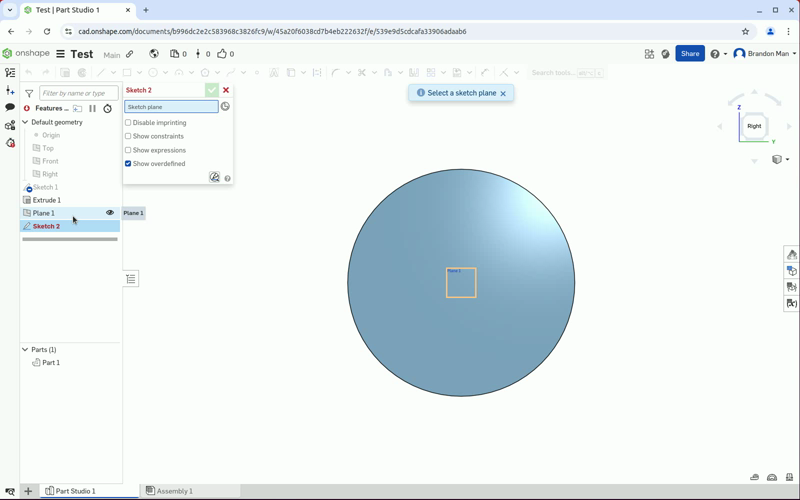
click(73, 215)
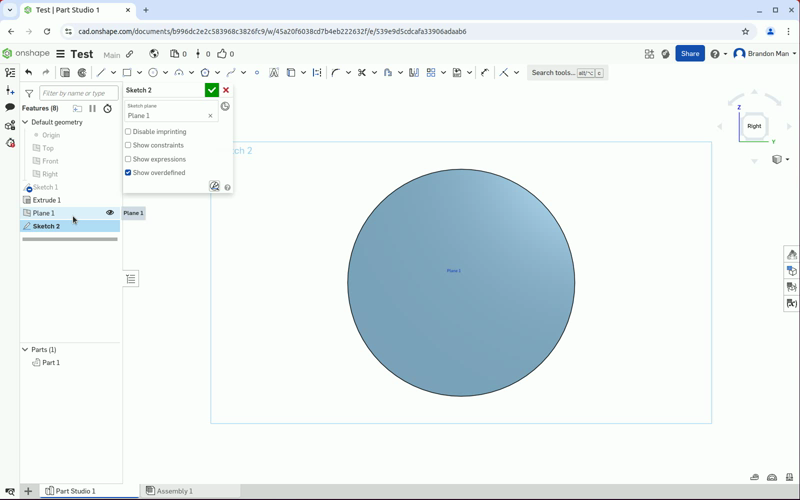
mouse_move(73, 352)
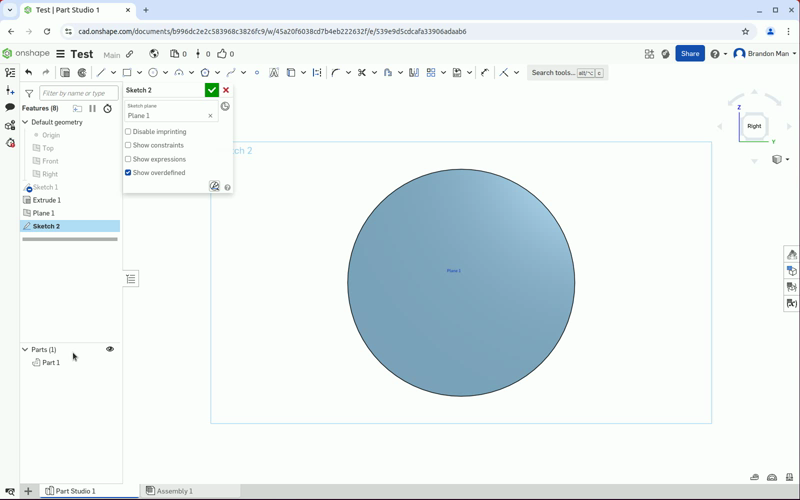
key(y)
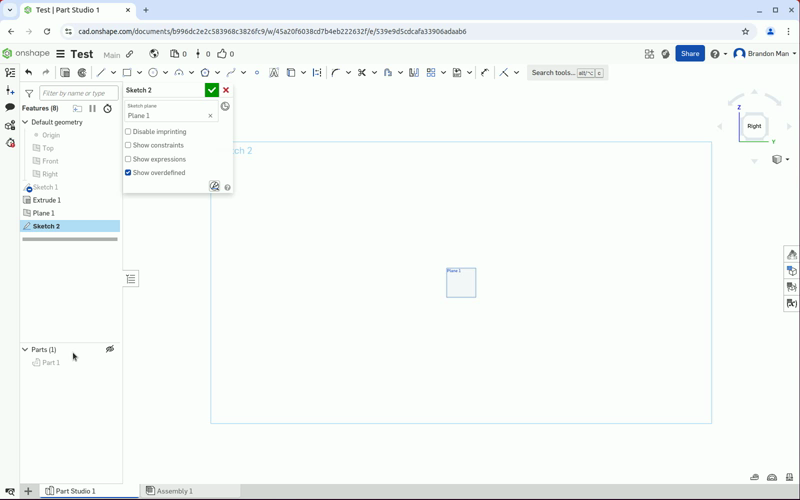
key(c)
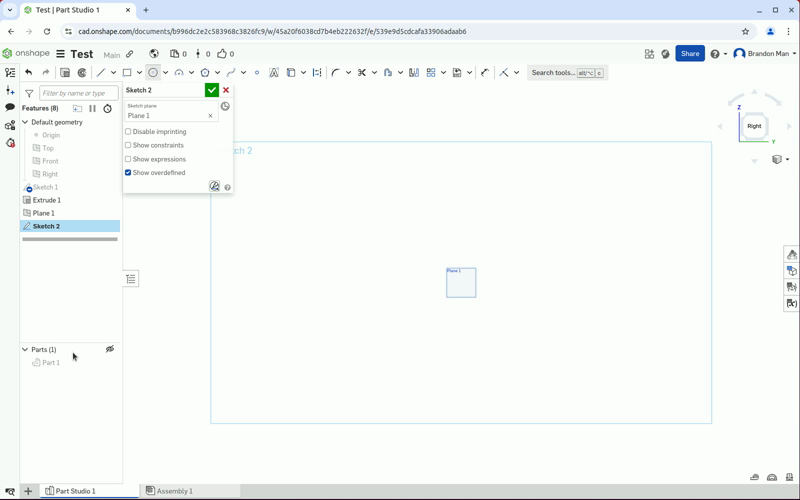
key_down(shift)
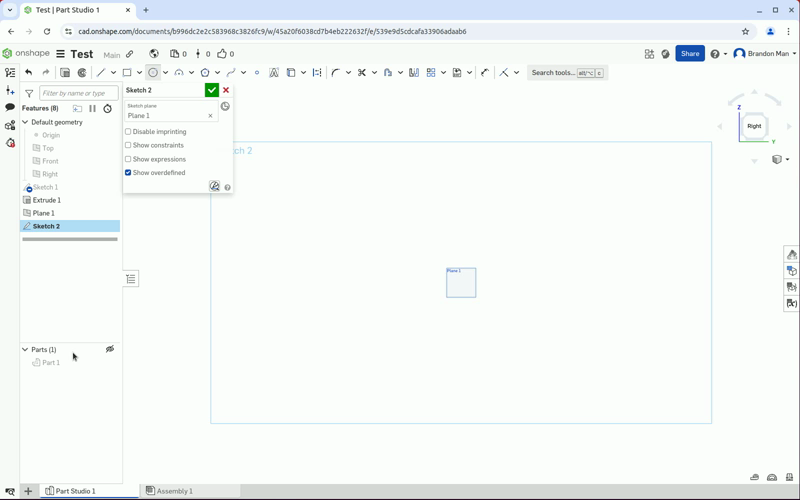
mouse_move(461, 282)
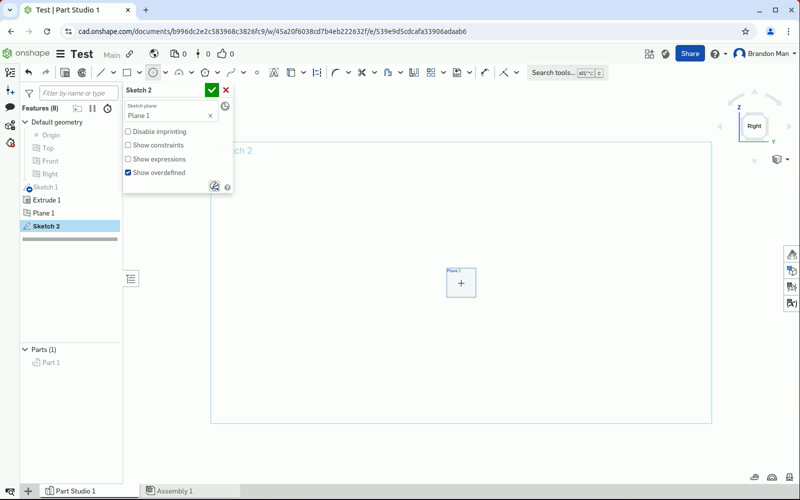
click(461, 282)
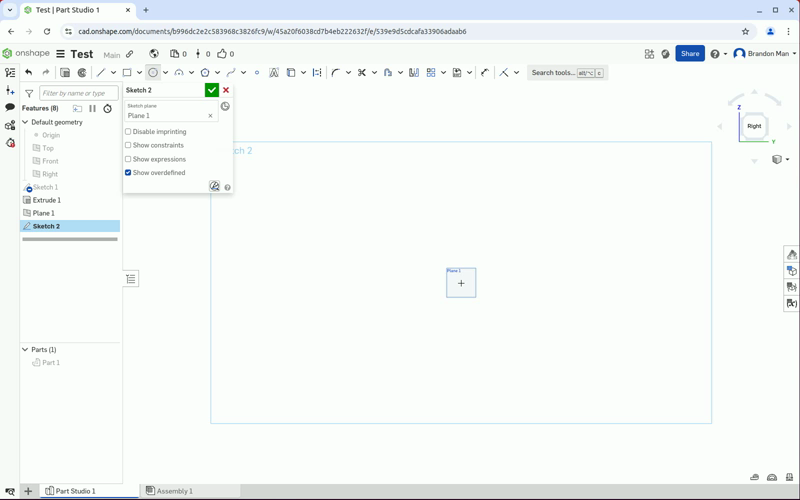
key_up(shift)
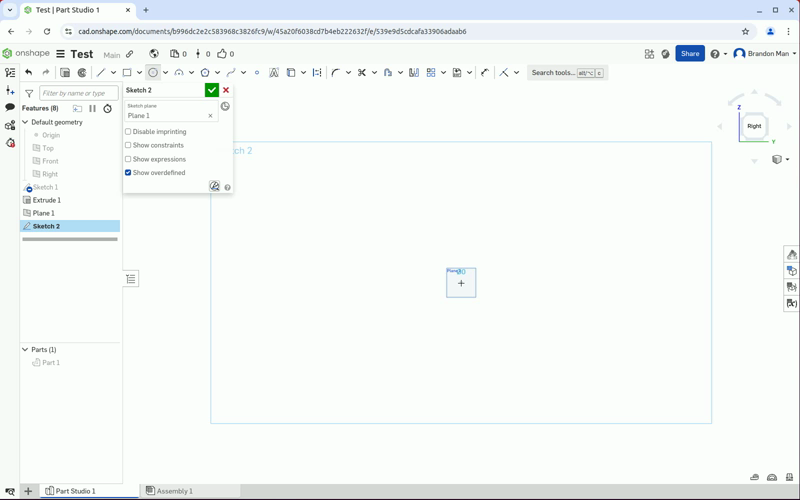
mouse_move(535, 282)
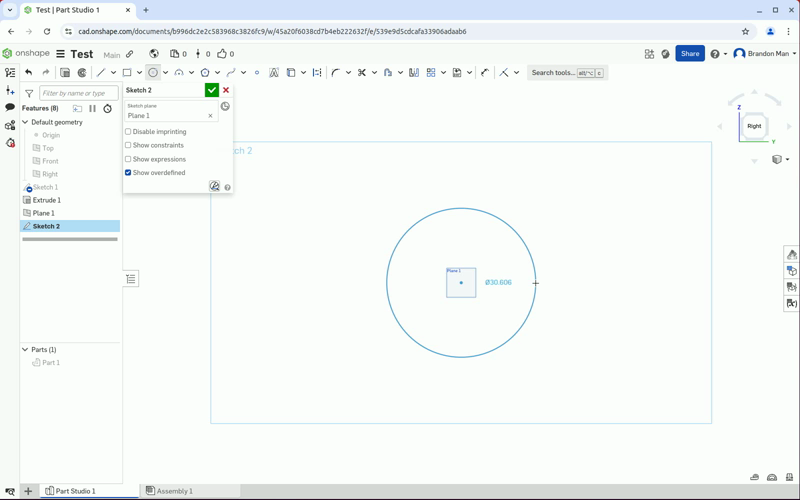
click(535, 282)
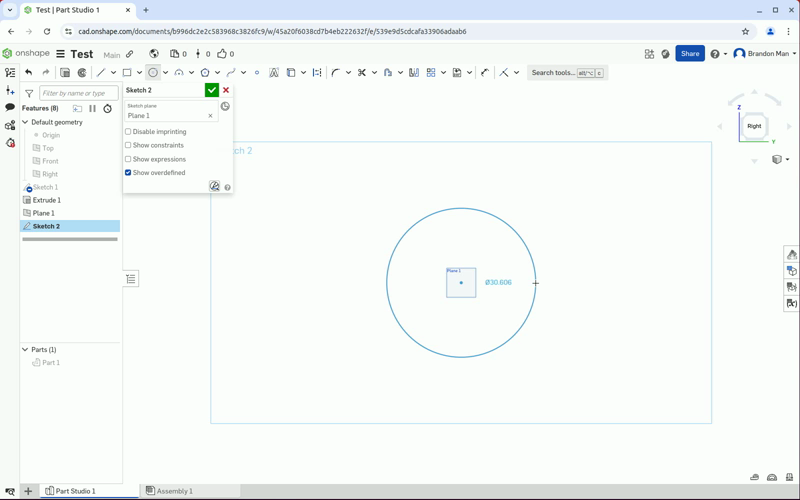
key(esc)
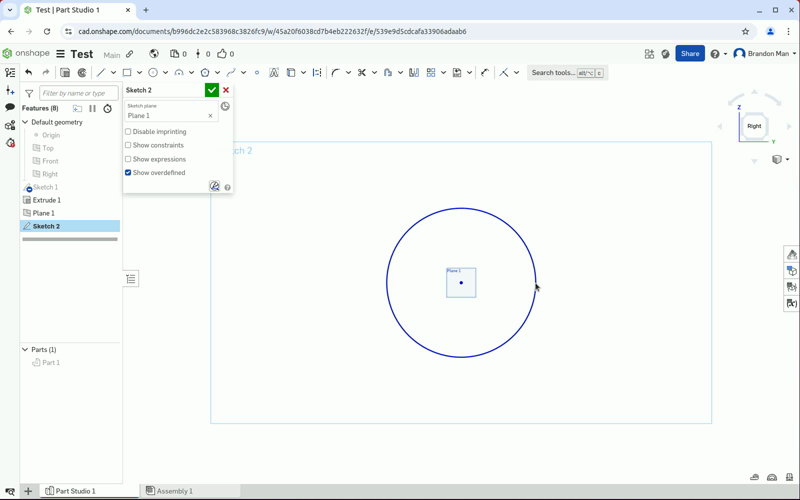
mouse_move(506, 308)
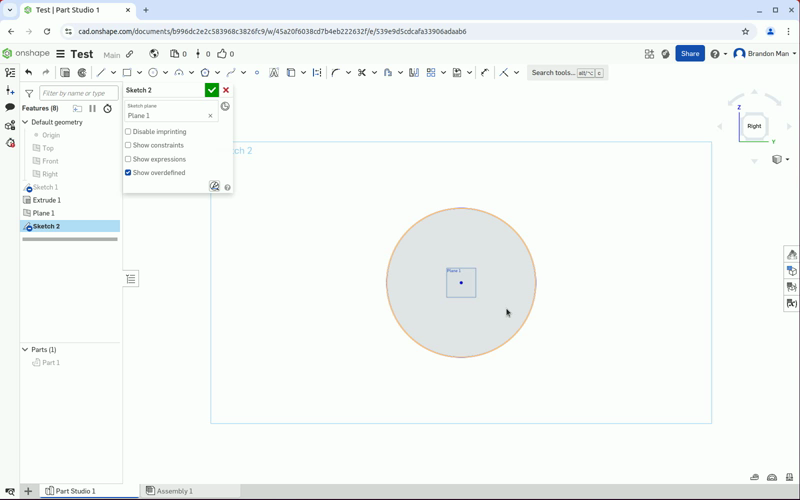
click(506, 308)
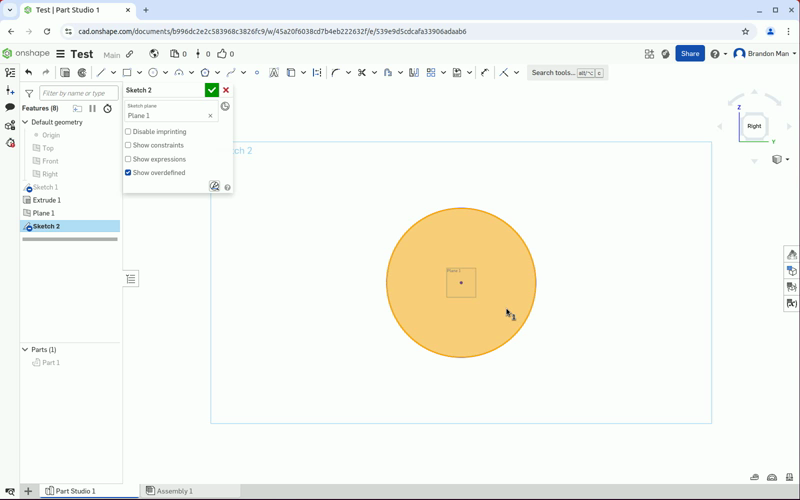
mouse_move(73, 352)
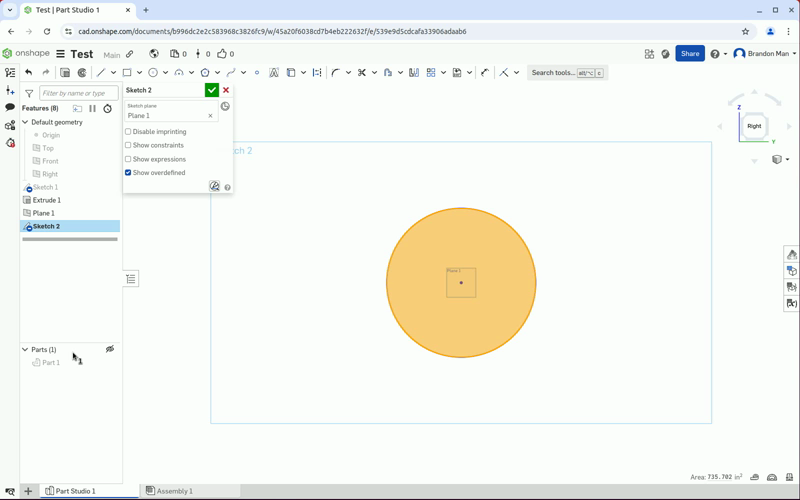
key(shift+y)
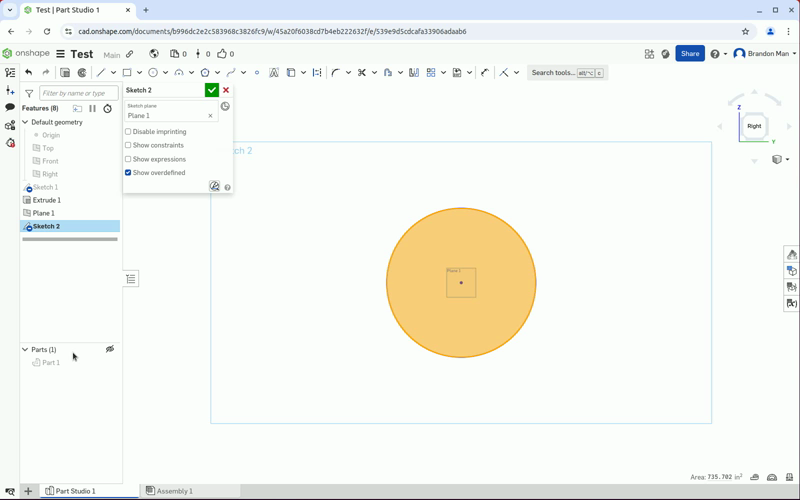
key(shift+e)
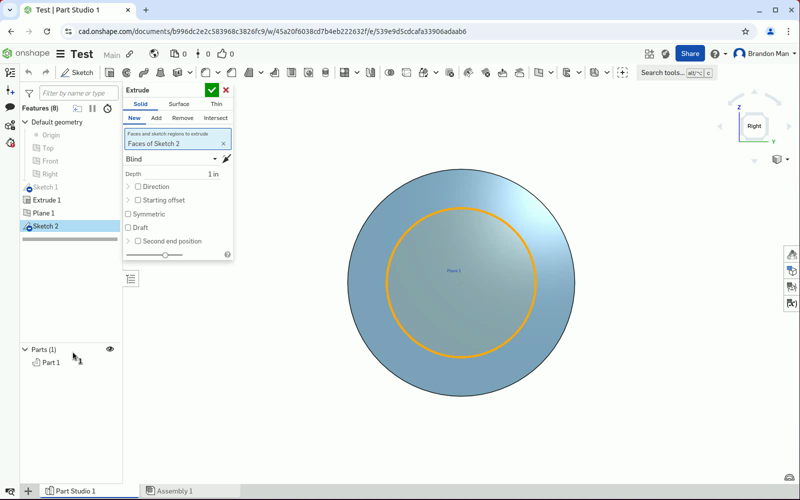
mouse_move(143, 106)
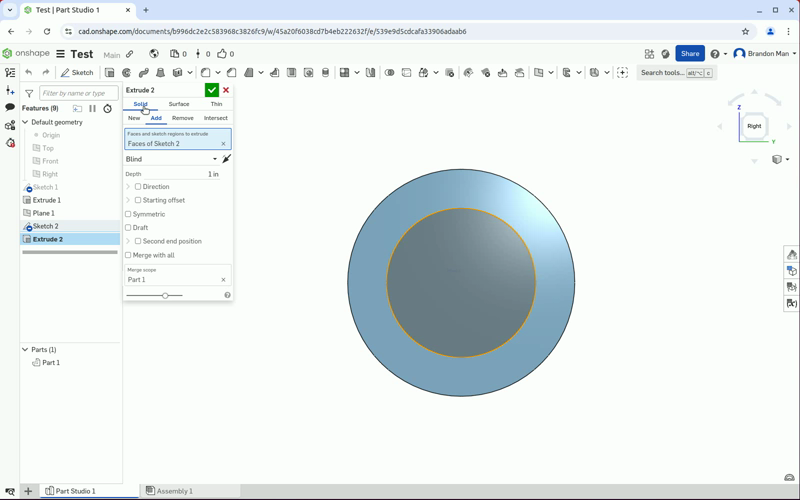
click(143, 106)
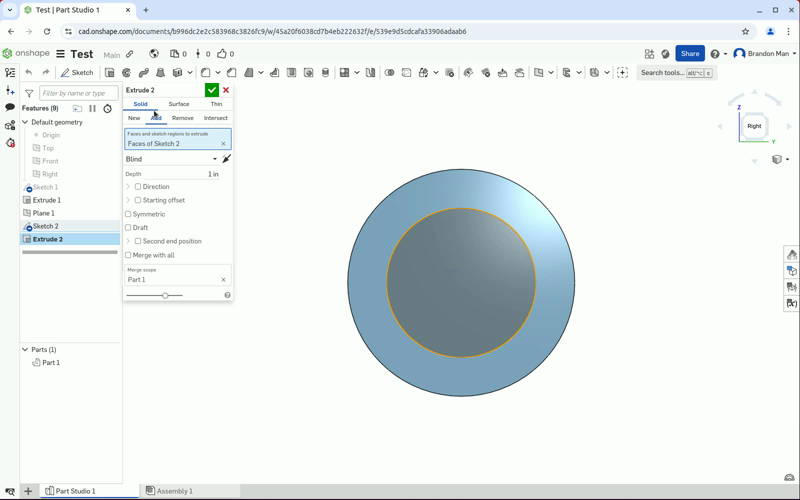
mouse_move(186, 120)
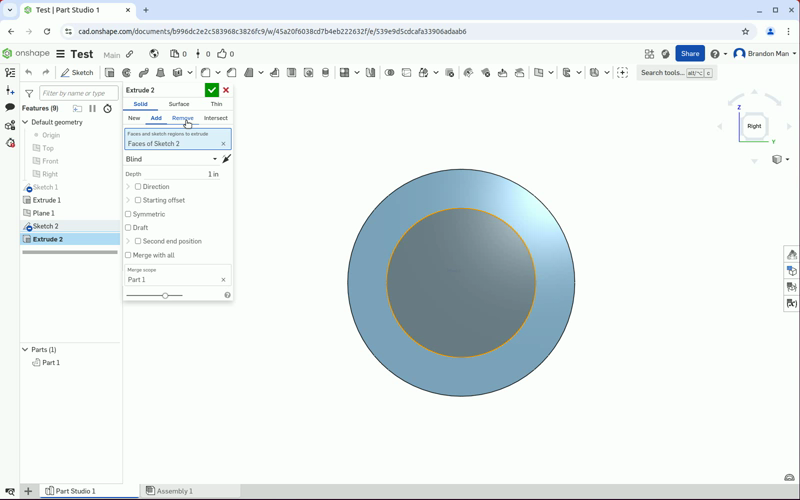
click(186, 120)
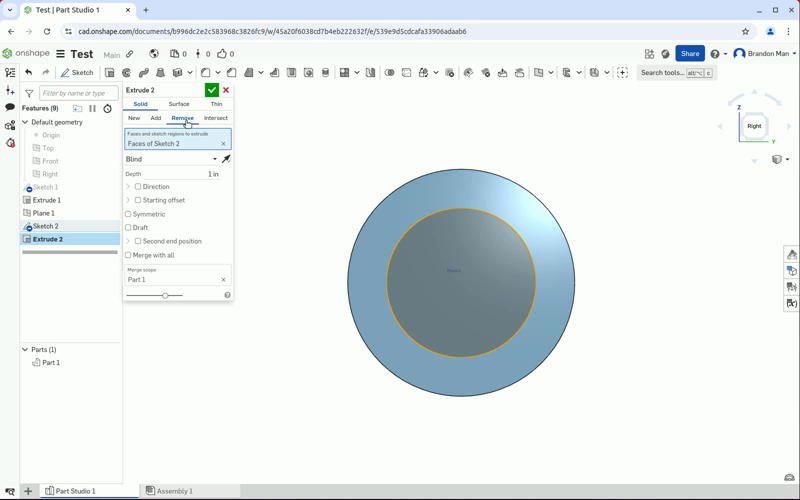
key(tab, 4)
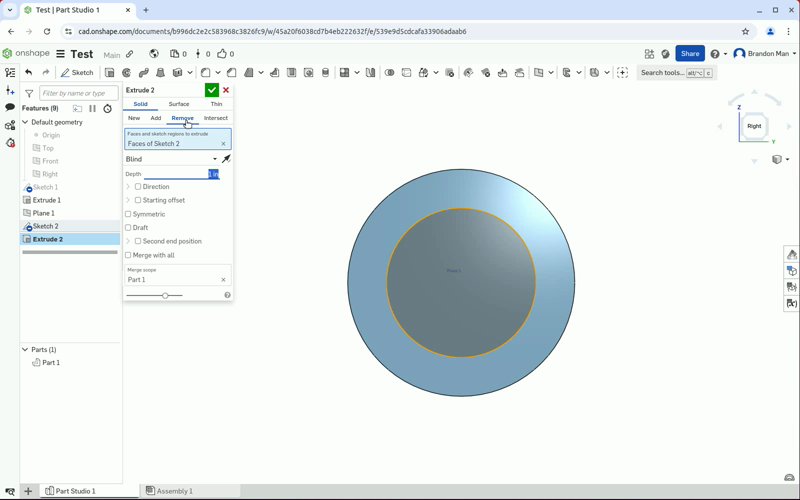
text(9.869)
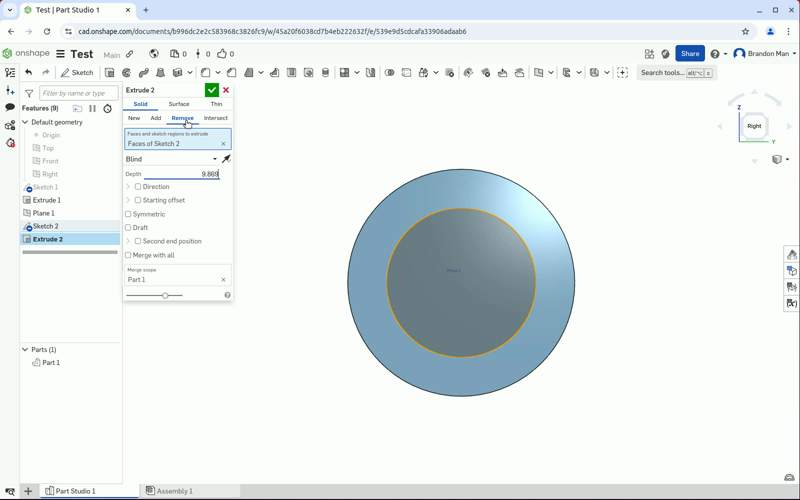
key(tab, 6)
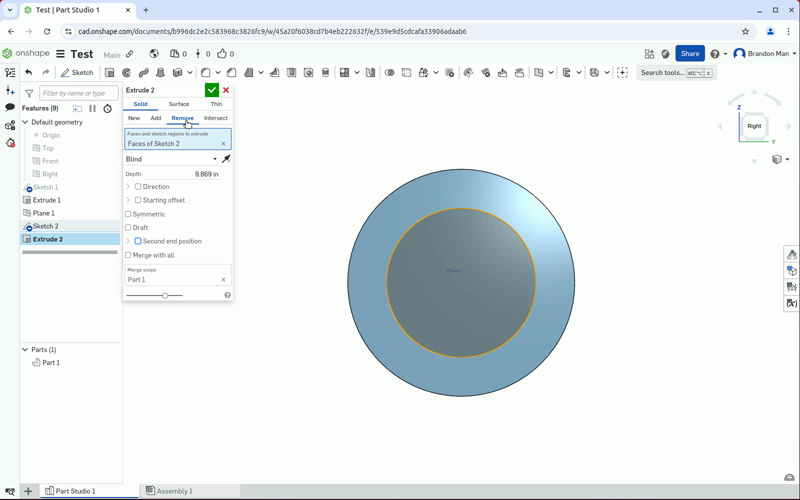
key(space)
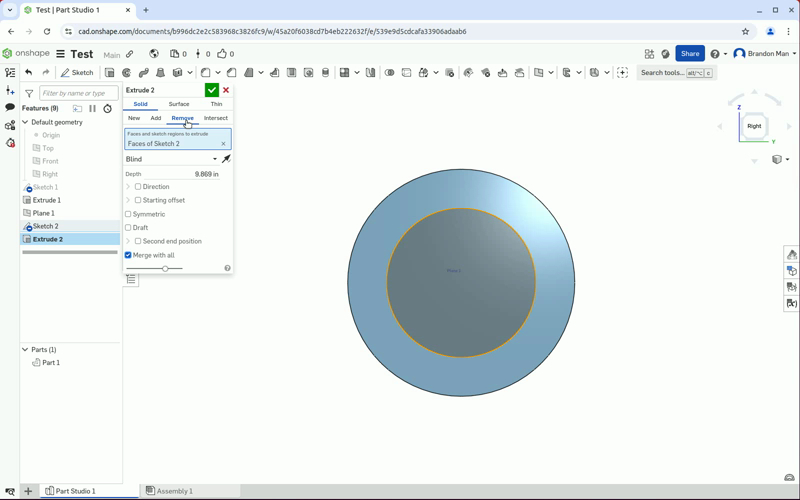
key(enter)
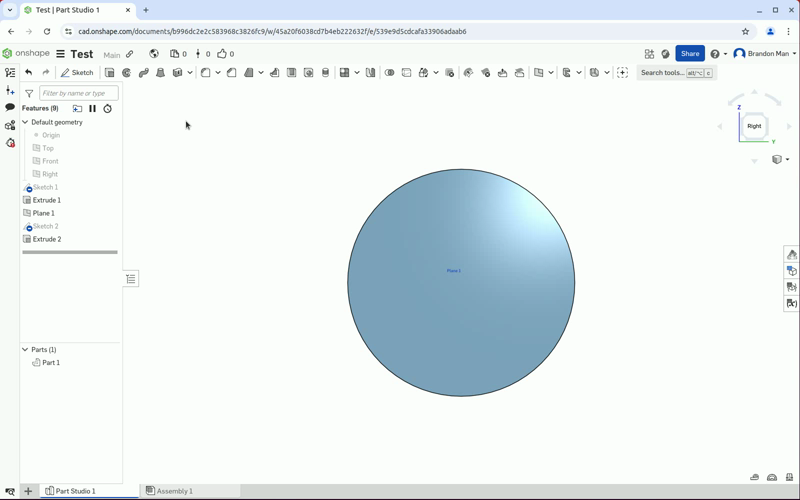
key(shift+h)
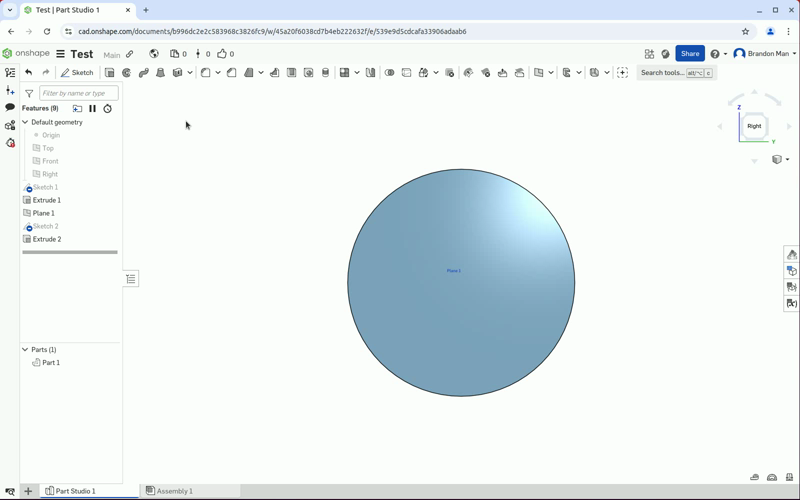
key(shift+h)
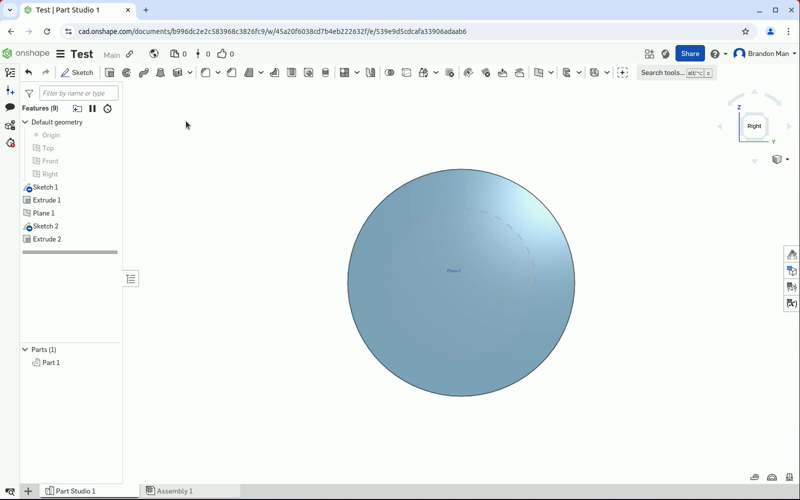
key(shift+7)
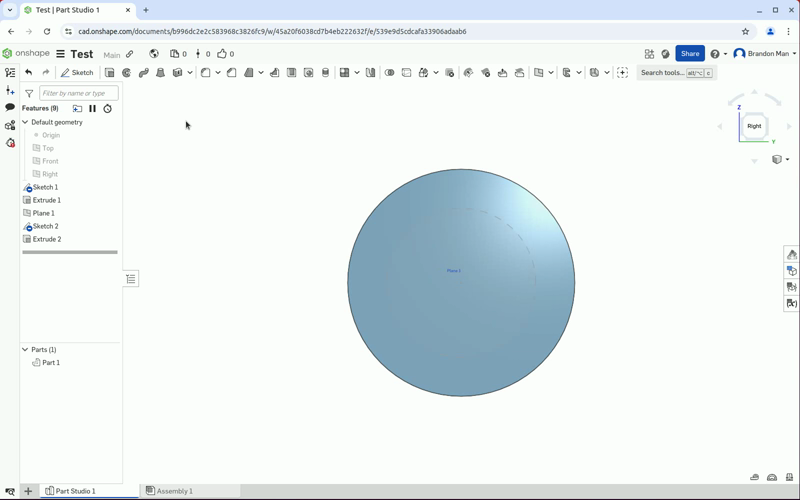
key(right, 2)
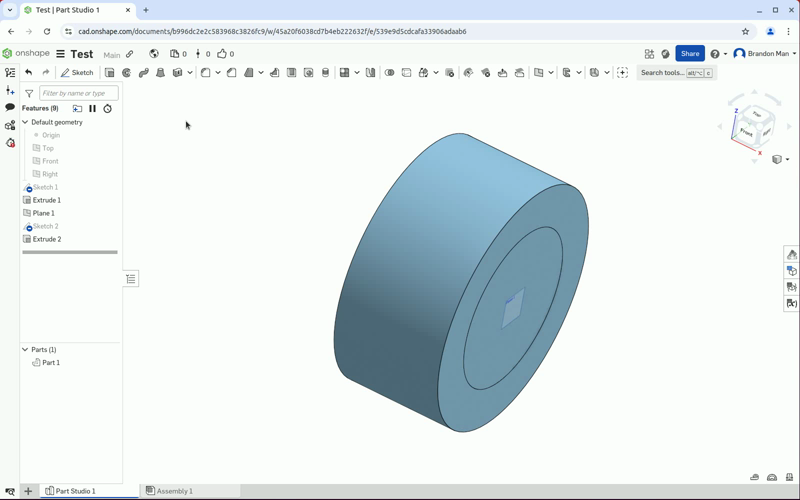
key(down, 2)
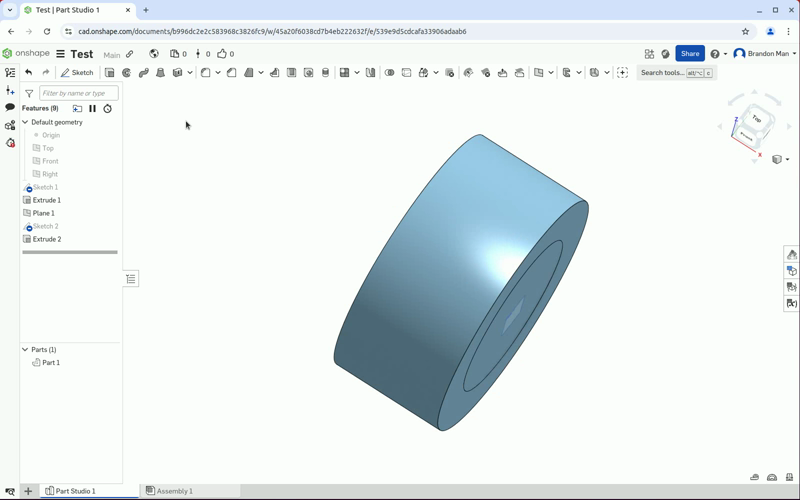
key(up, 2)
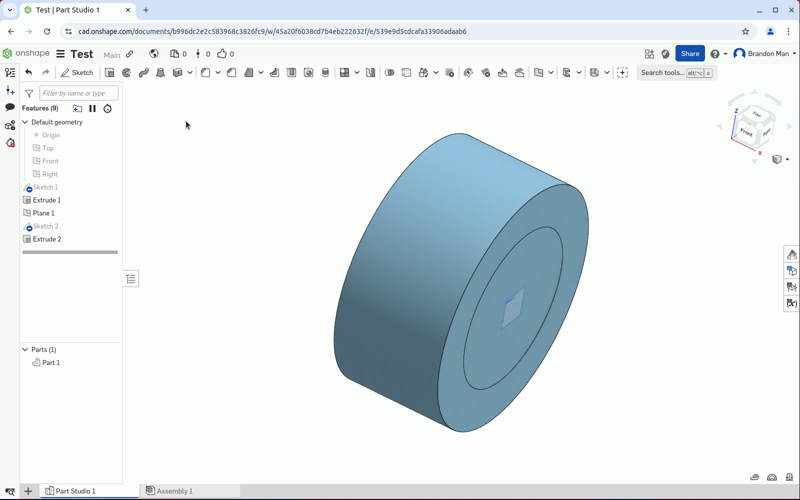
key(left, 2)
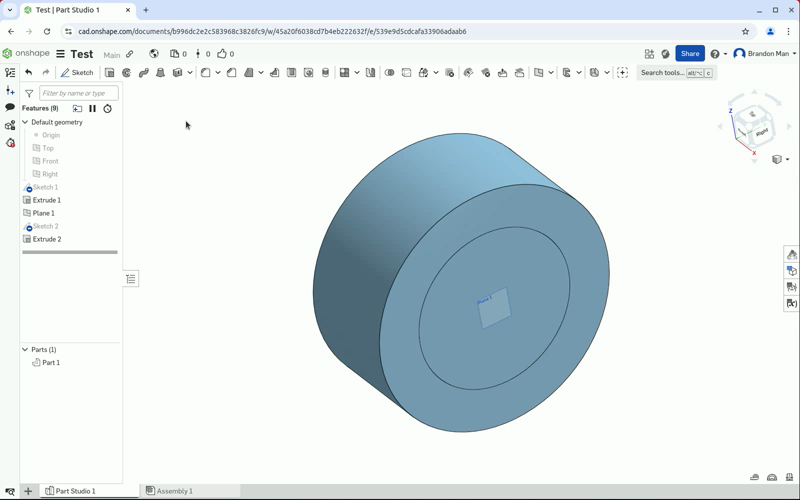
mouse_move(73, 189)
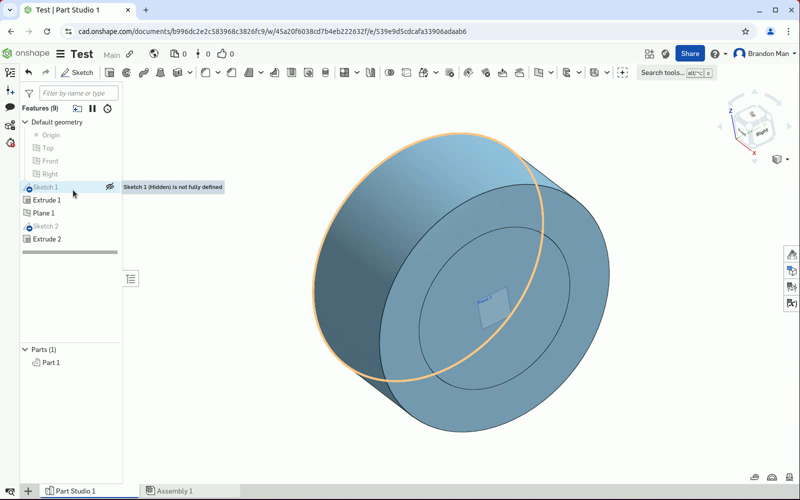
click(73, 189)